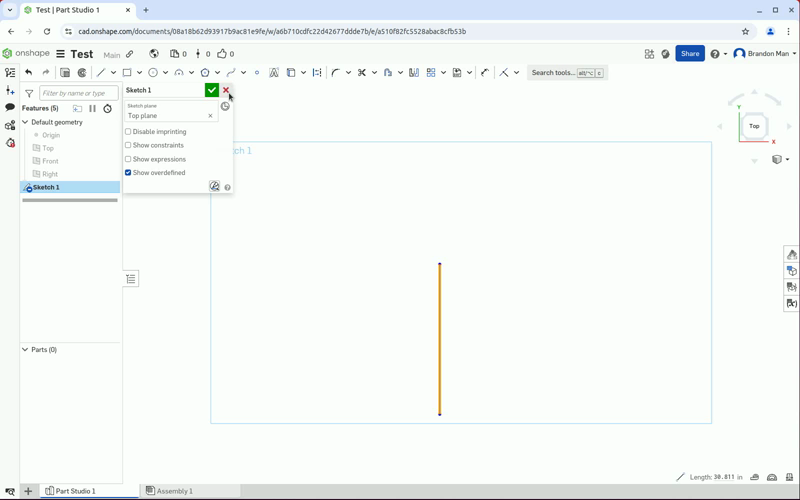
key(shift+h)
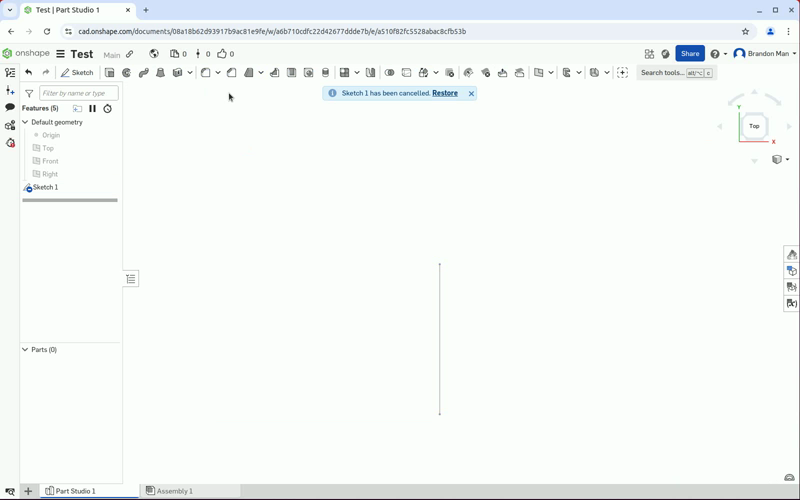
key(shift+s)
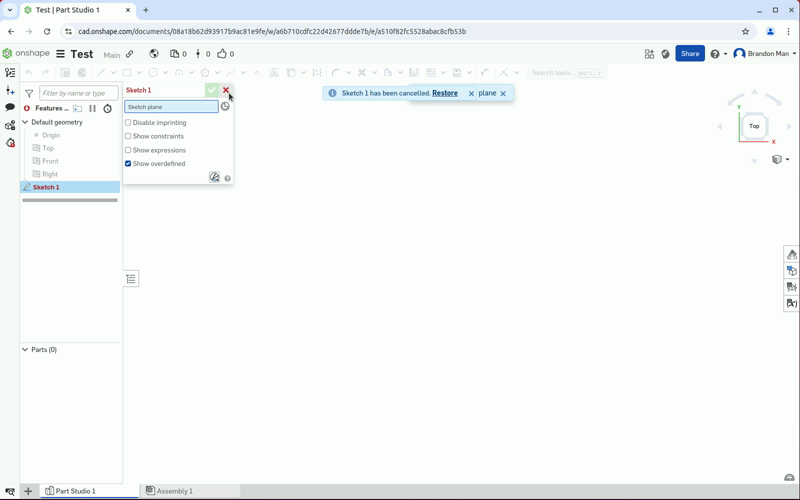
mouse_move(73, 150)
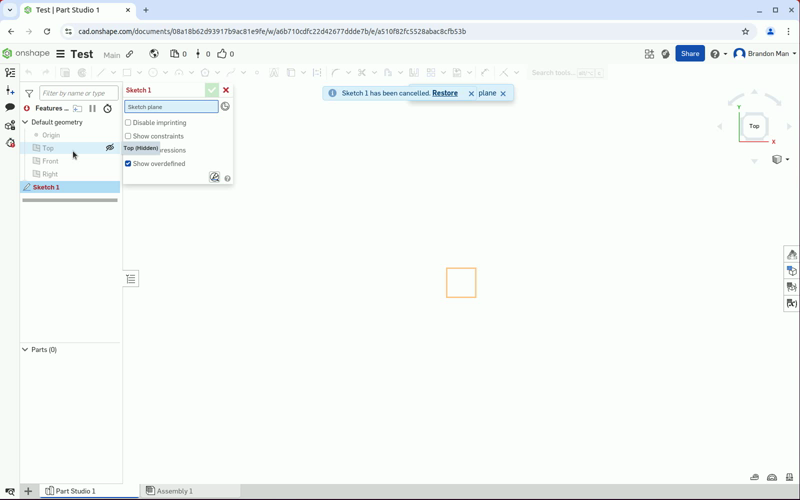
click(73, 150)
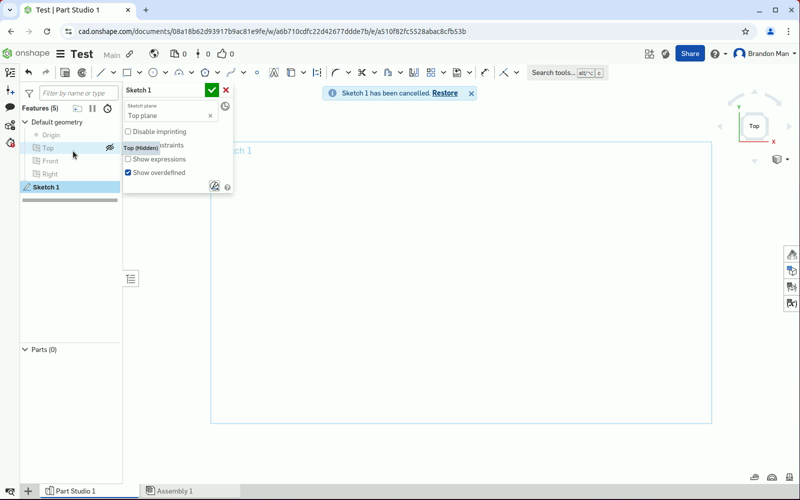
mouse_move(73, 352)
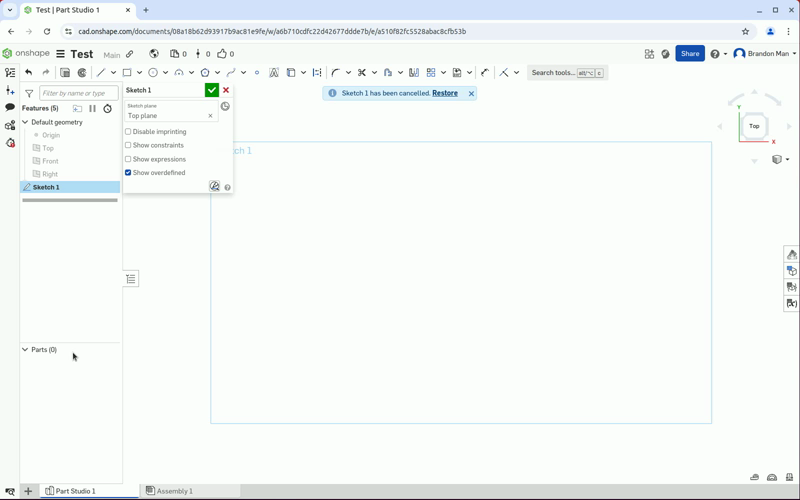
key(y)
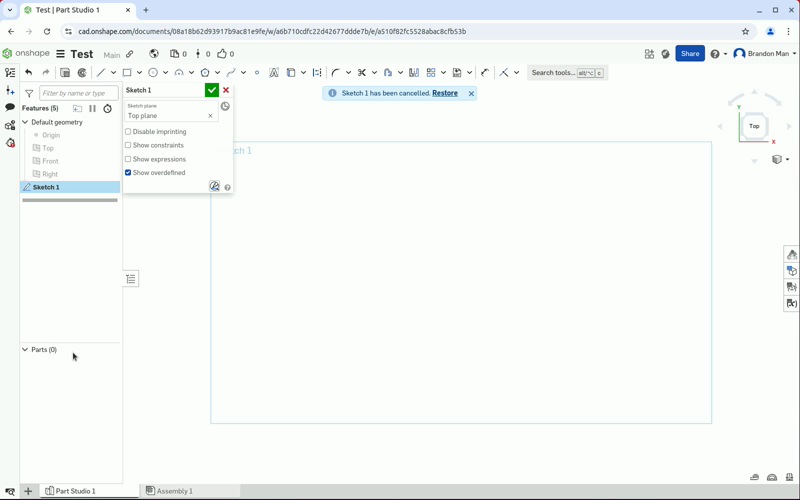
key(l)
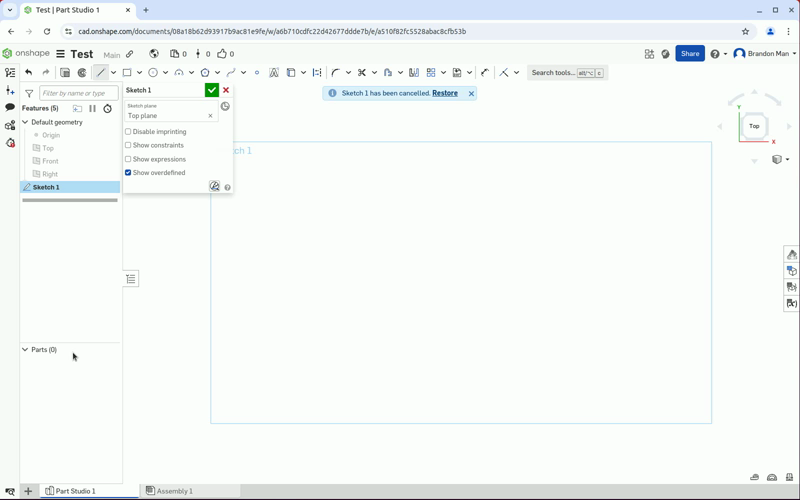
key_down(shift)
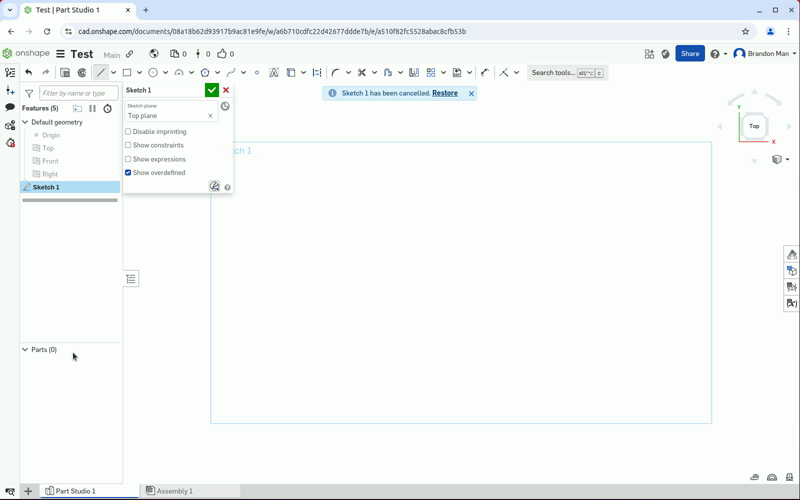
mouse_move(432, 299)
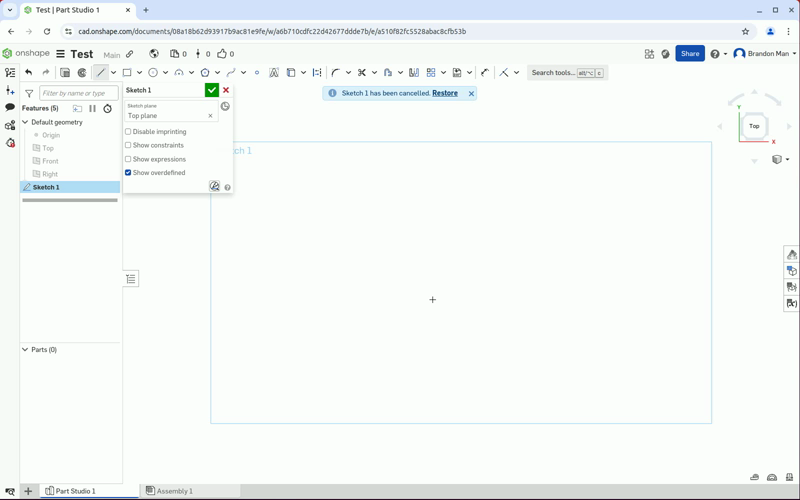
click(432, 299)
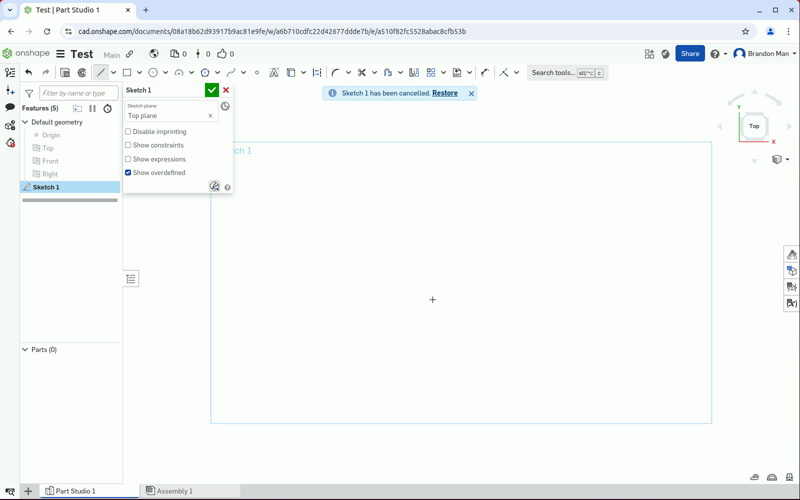
key_up(shift)
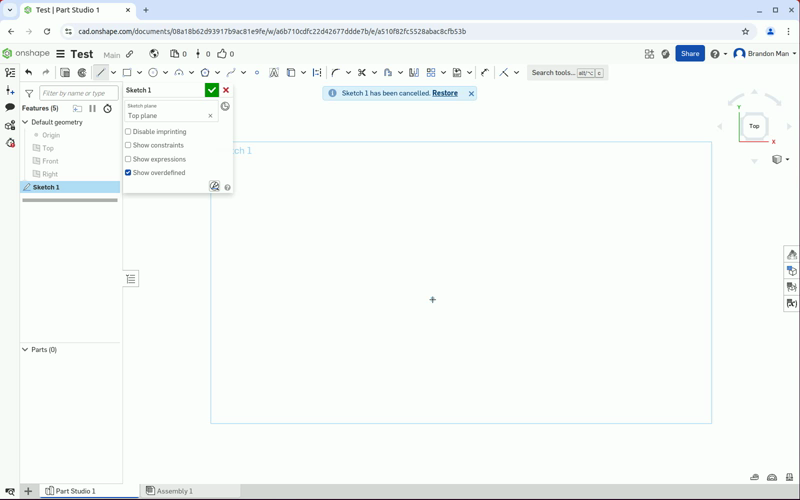
key_down(shift)
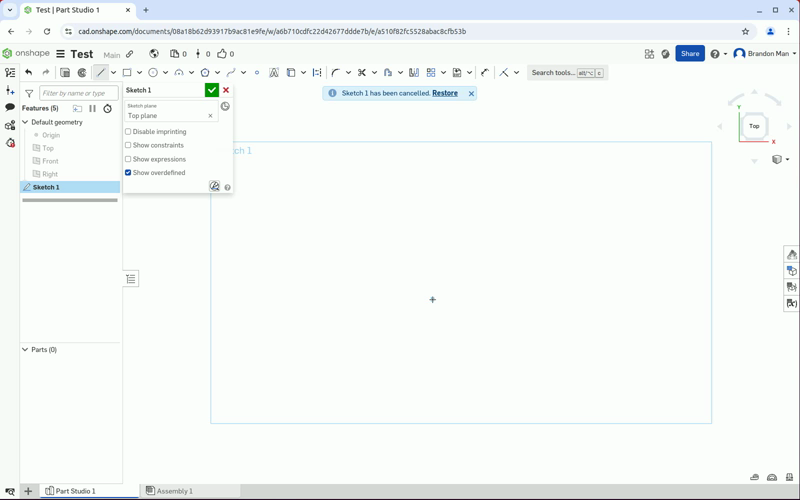
mouse_move(462, 299)
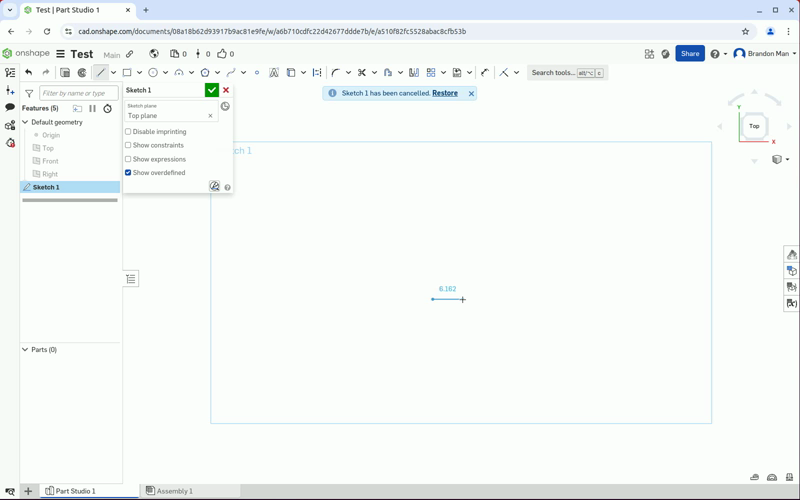
mouse_move(461, 315)
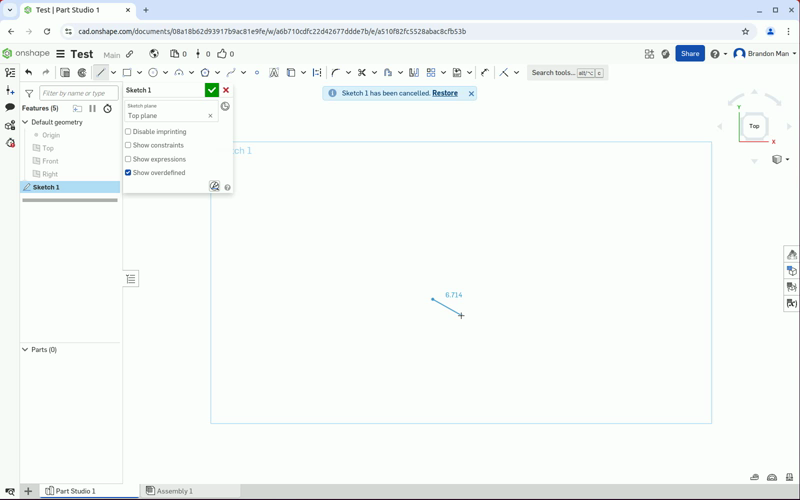
click(461, 315)
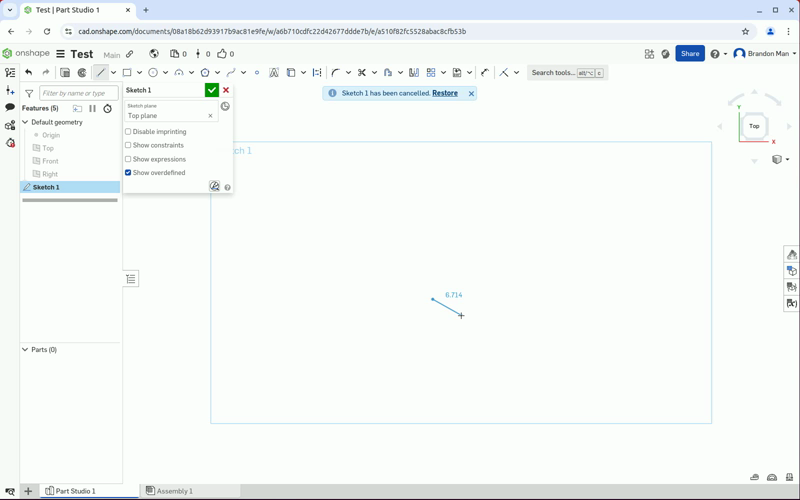
key_up(shift)
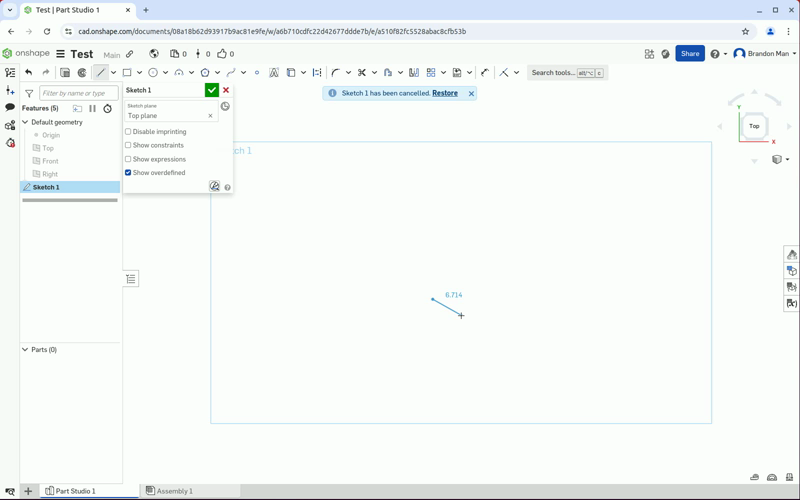
key_down(shift)
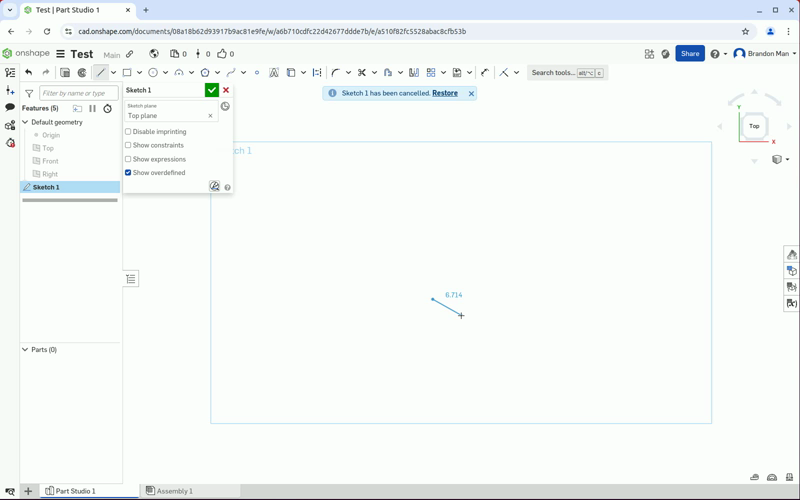
mouse_move(491, 315)
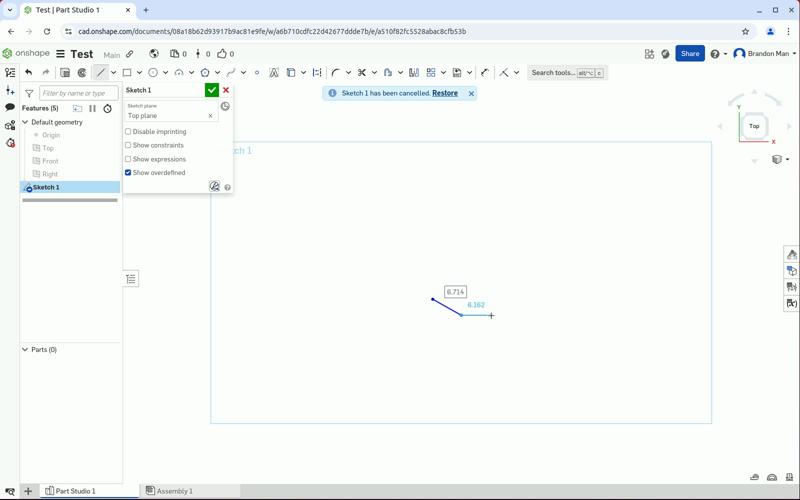
mouse_move(489, 299)
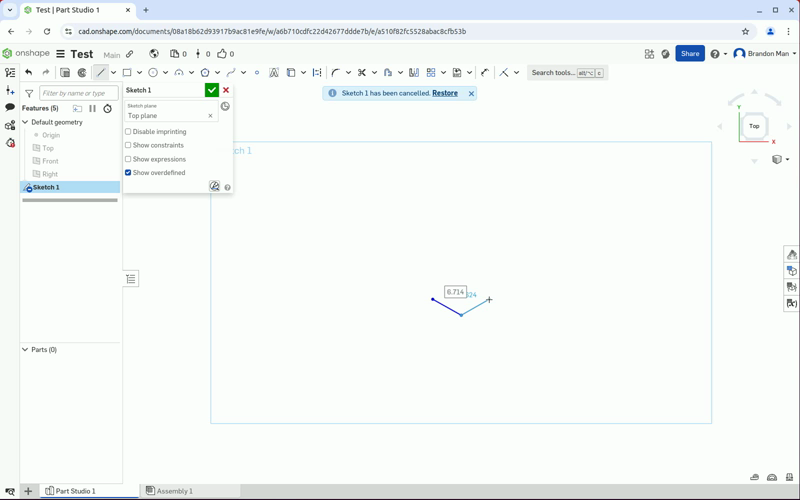
click(489, 299)
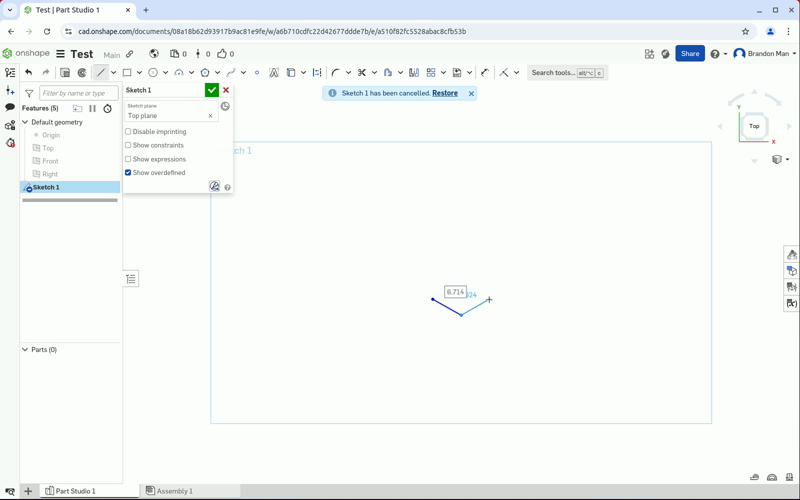
key_up(shift)
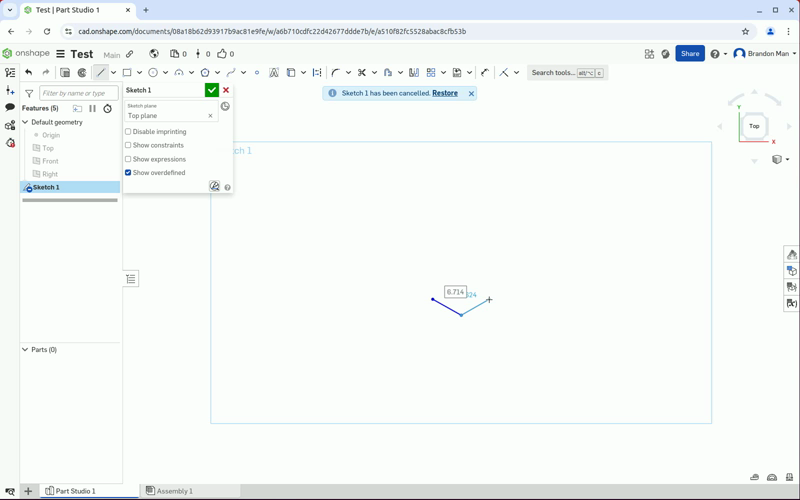
key_down(shift)
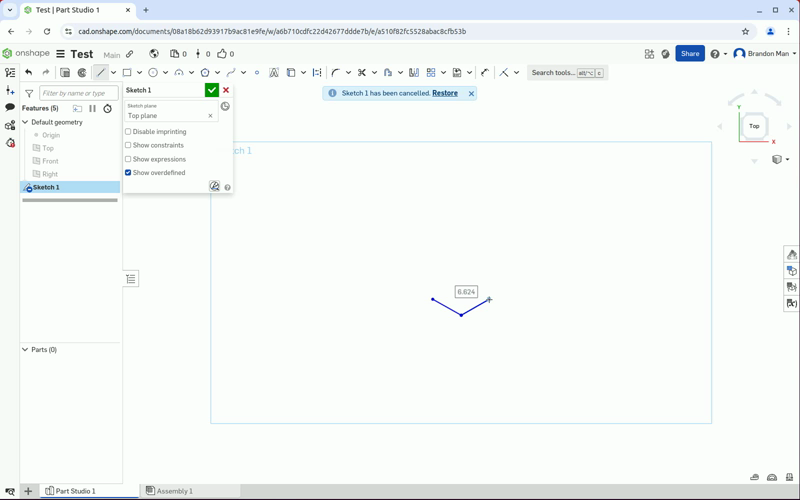
mouse_move(519, 299)
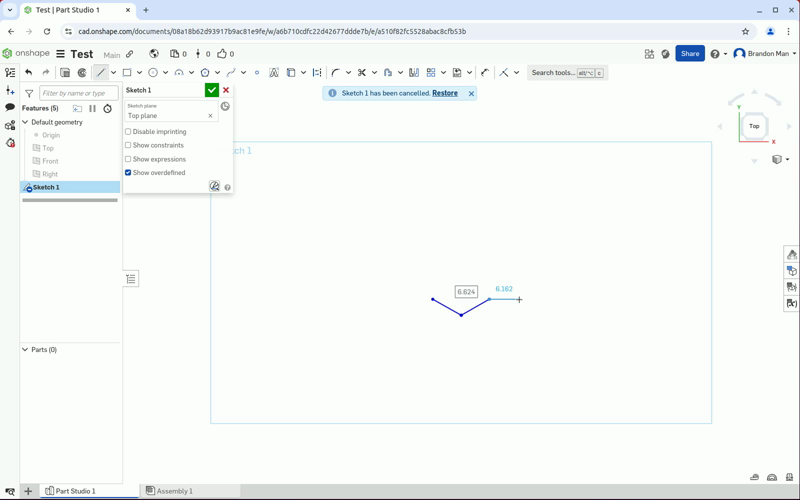
mouse_move(489, 266)
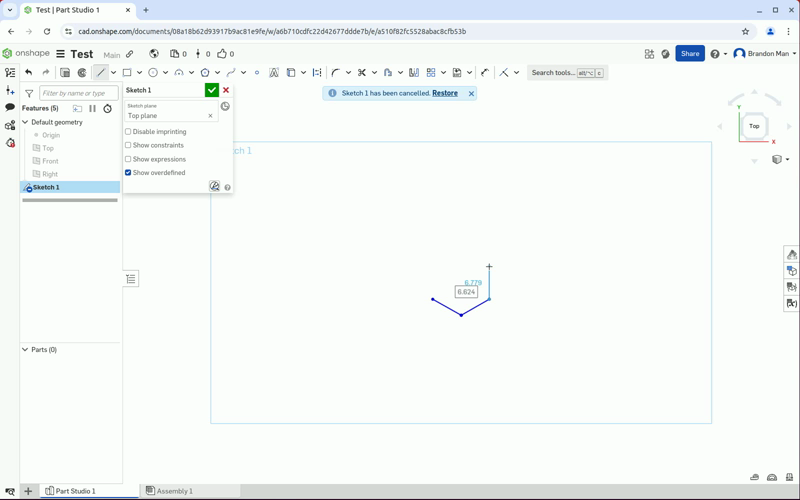
click(489, 266)
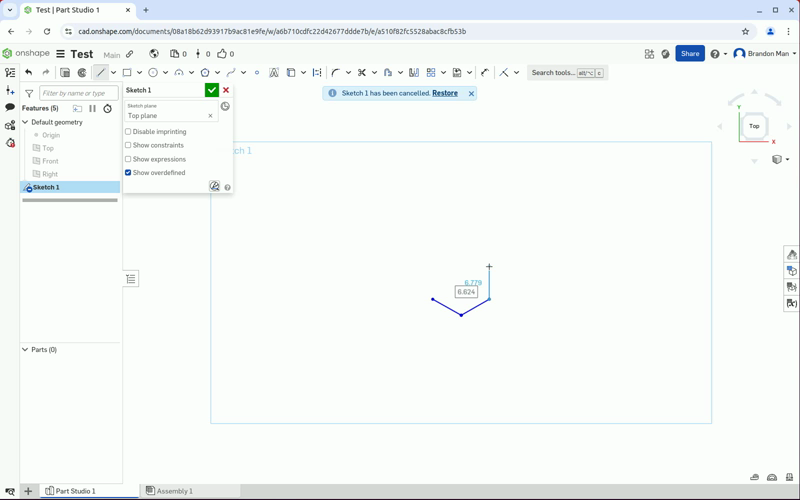
key_up(shift)
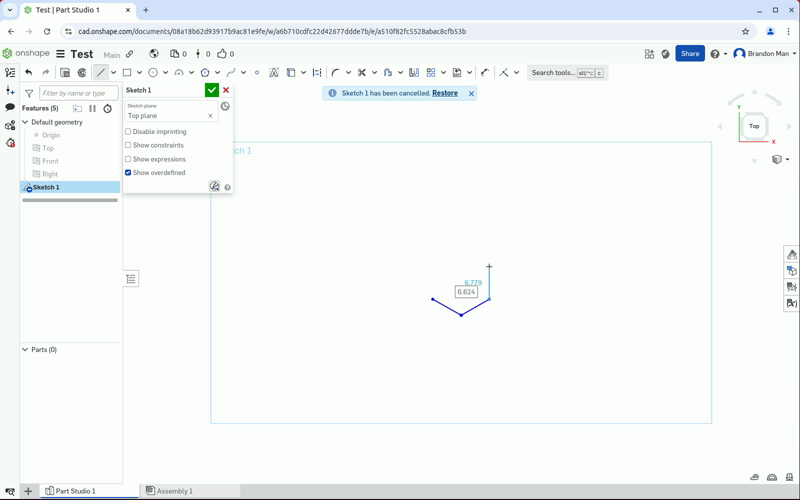
key_down(shift)
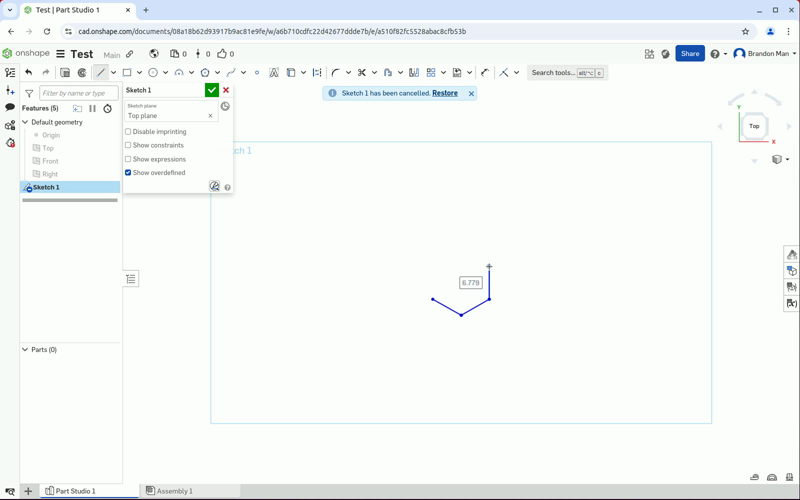
mouse_move(519, 266)
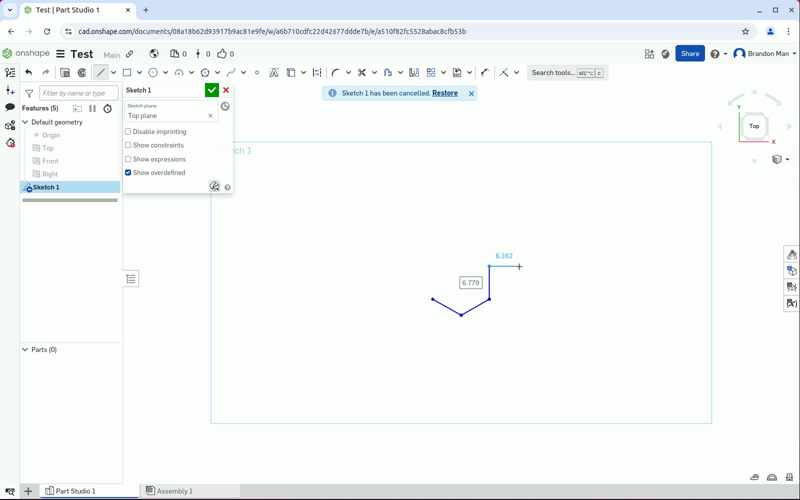
mouse_move(461, 250)
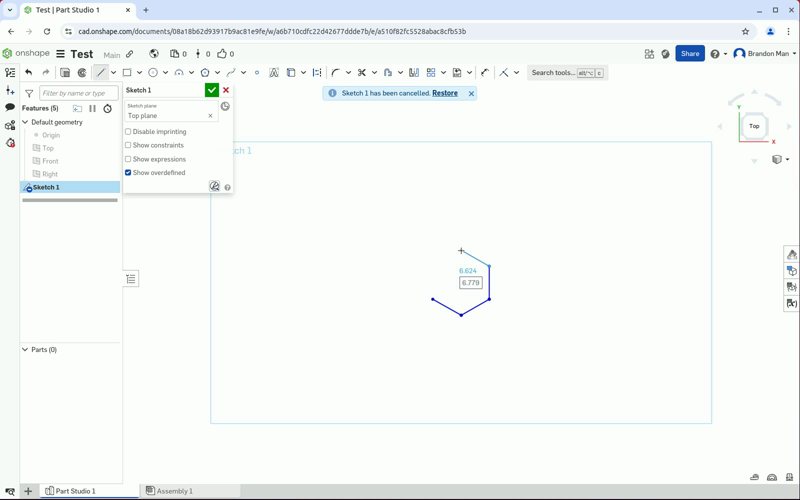
click(461, 250)
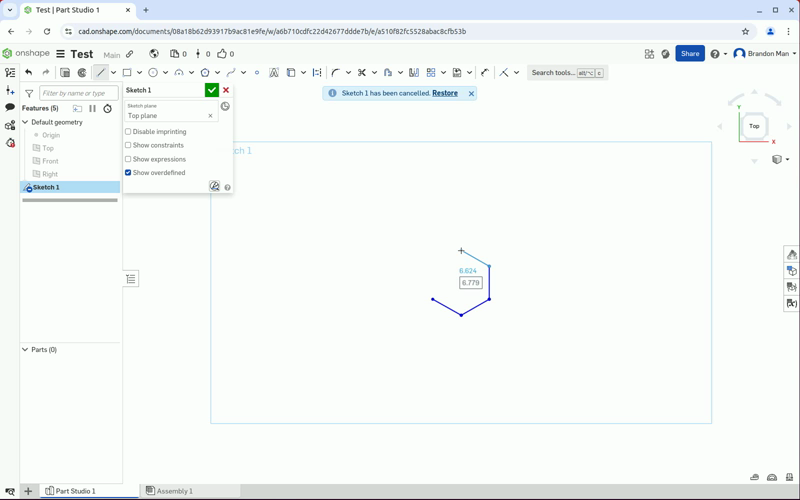
key_up(shift)
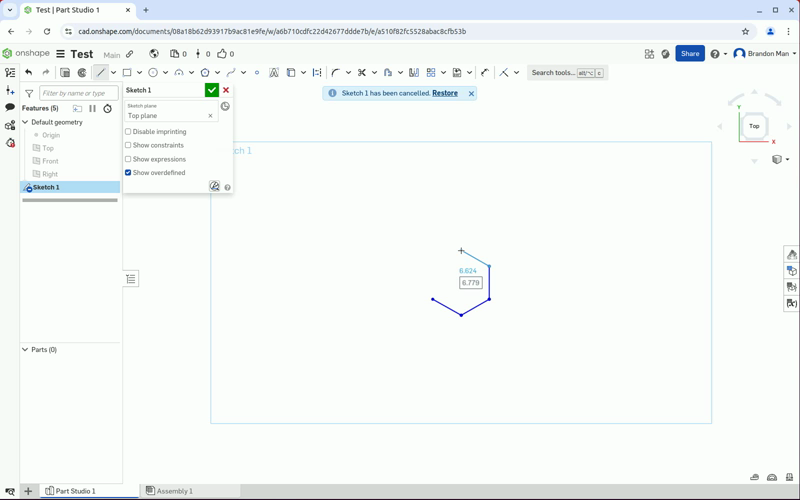
key_down(shift)
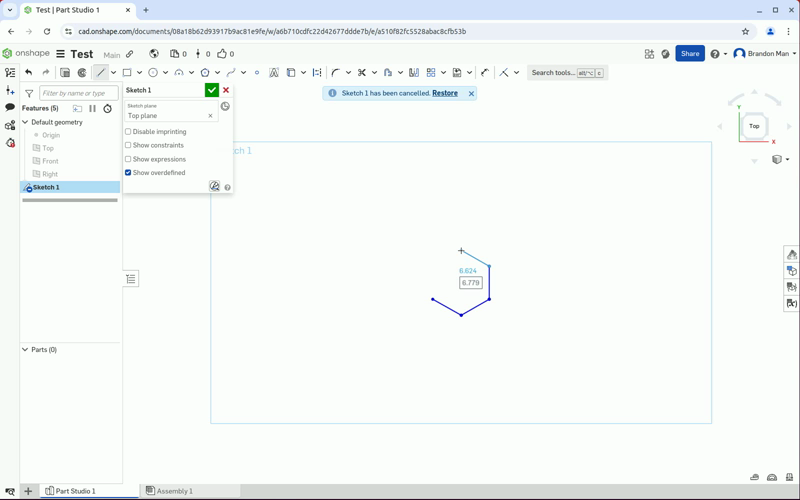
mouse_move(491, 250)
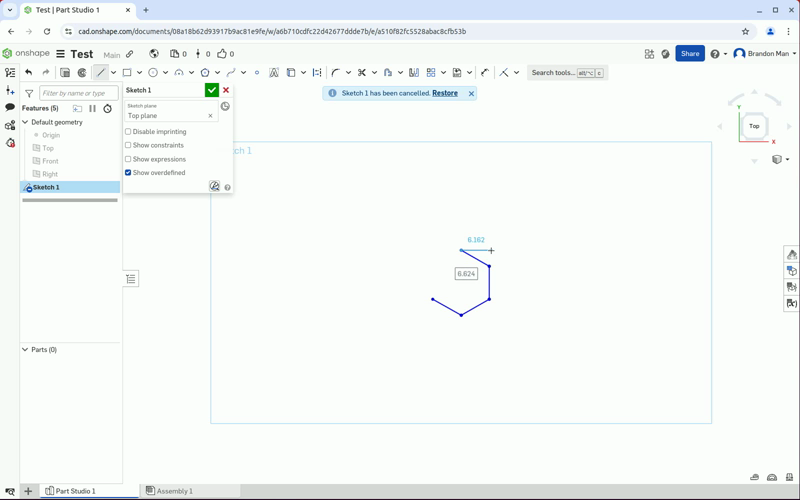
mouse_move(432, 266)
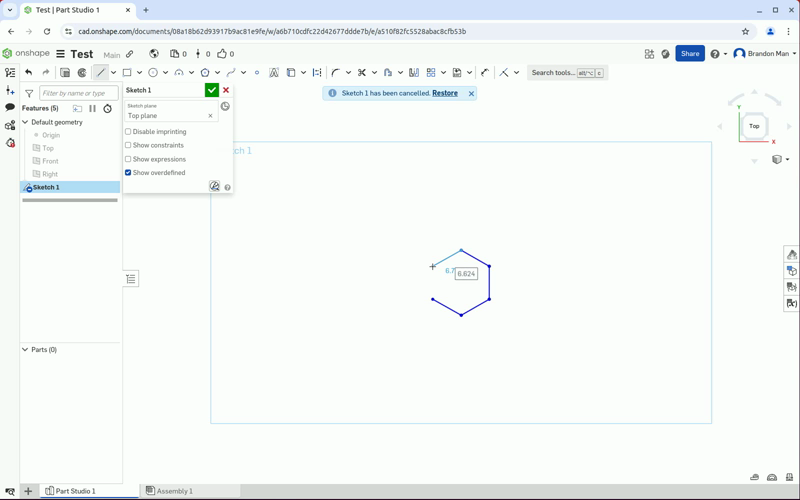
click(432, 266)
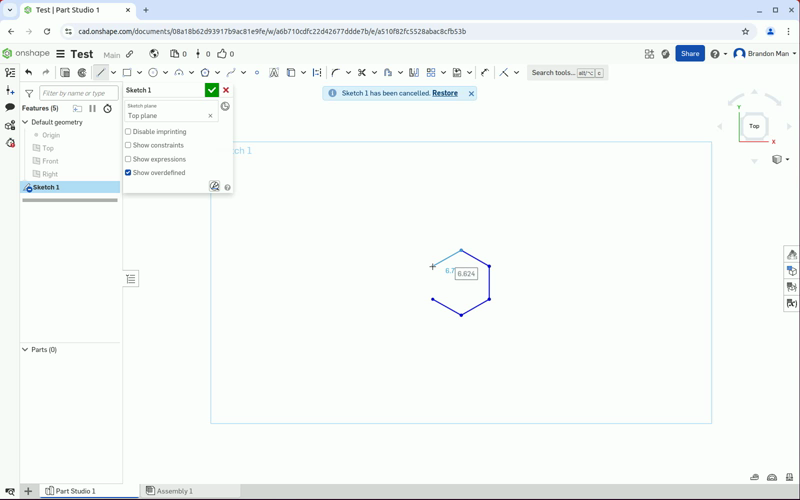
key_up(shift)
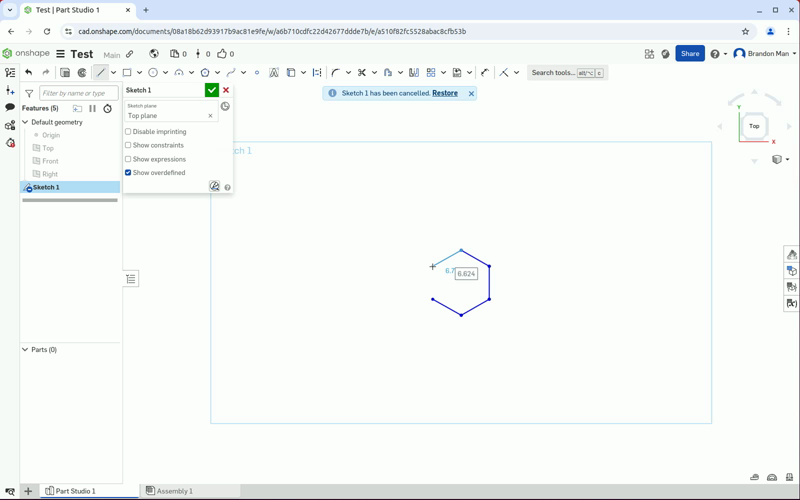
mouse_move(462, 266)
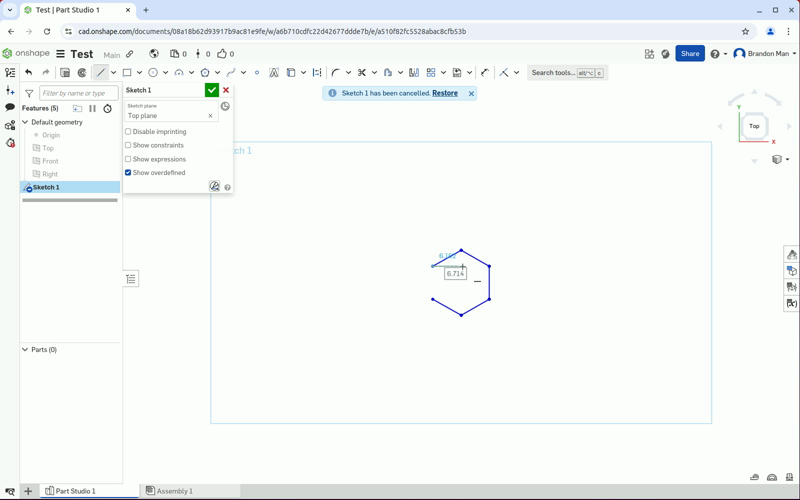
key_down(shift)
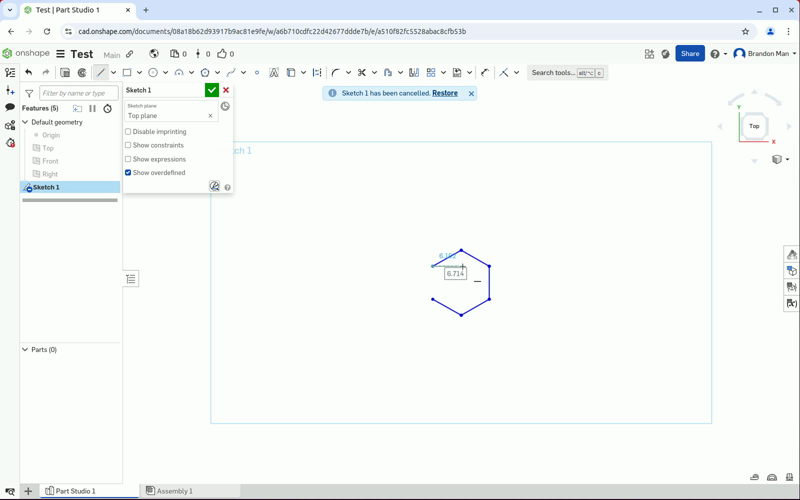
mouse_move(432, 299)
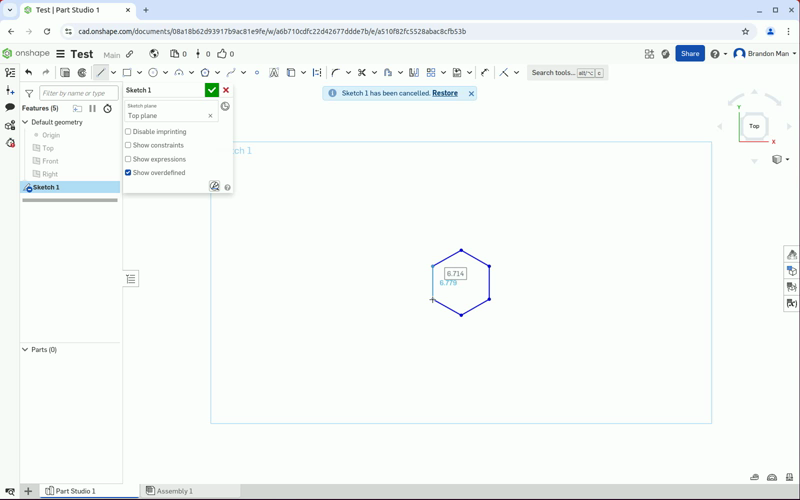
key_up(shift)
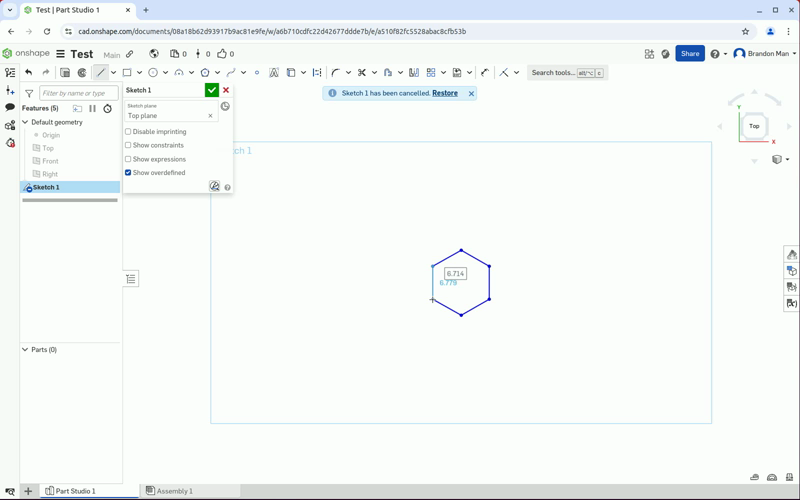
click(432, 299)
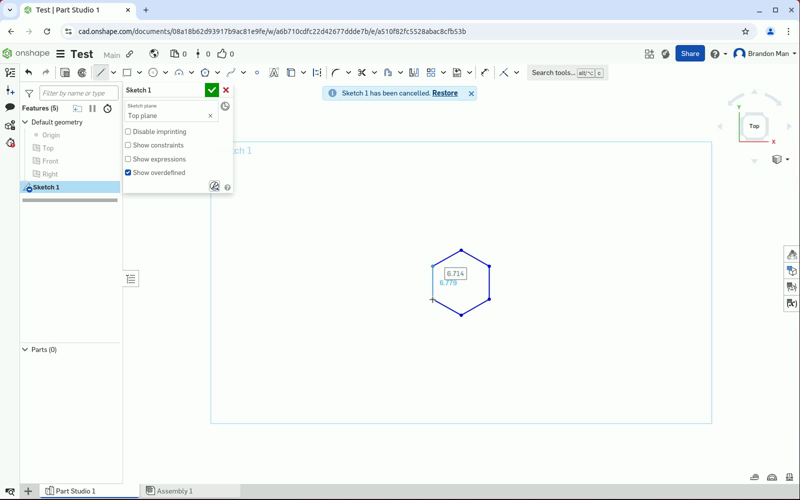
key(esc)
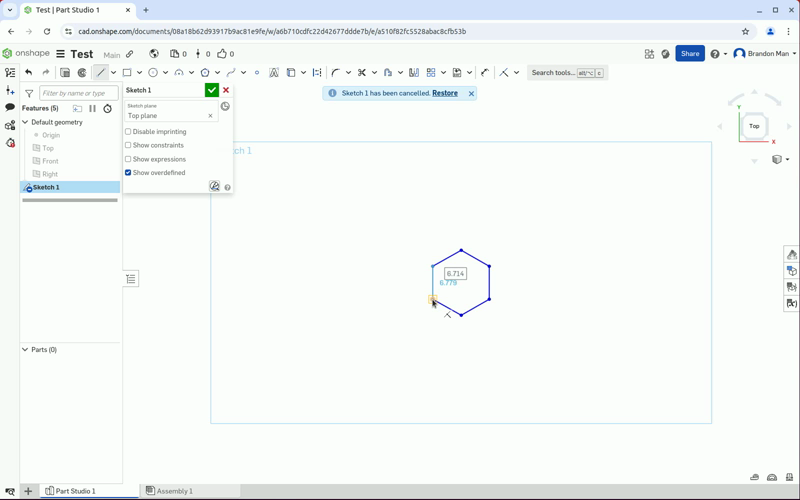
key(c)
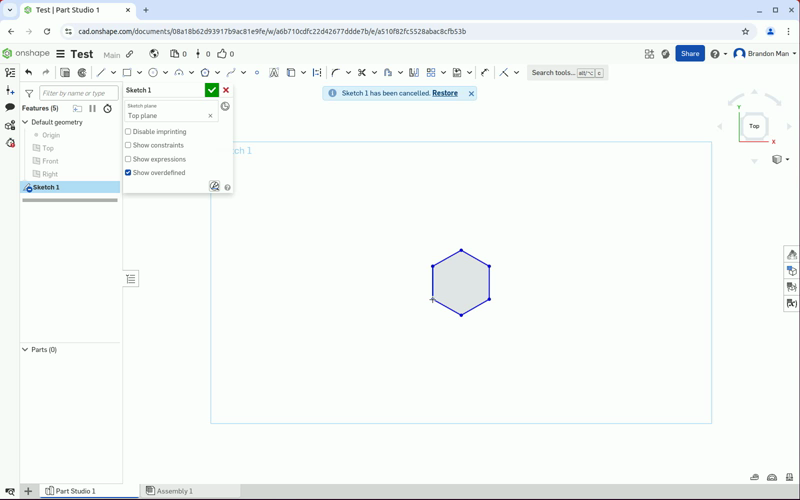
key_down(shift)
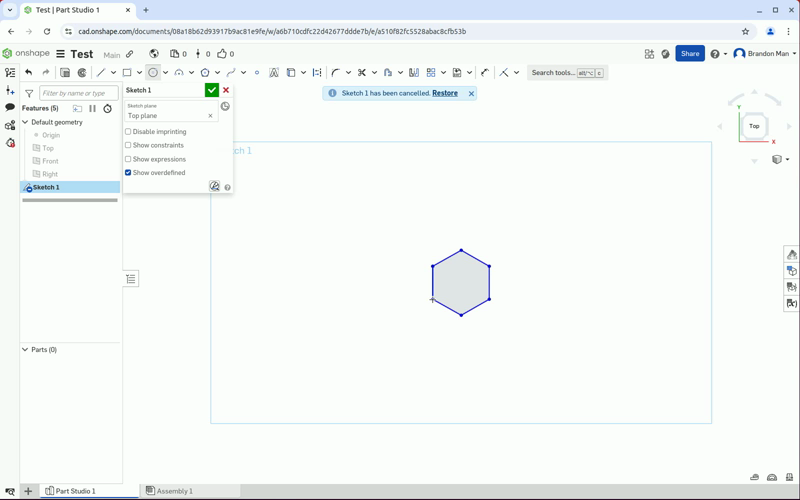
mouse_move(461, 283)
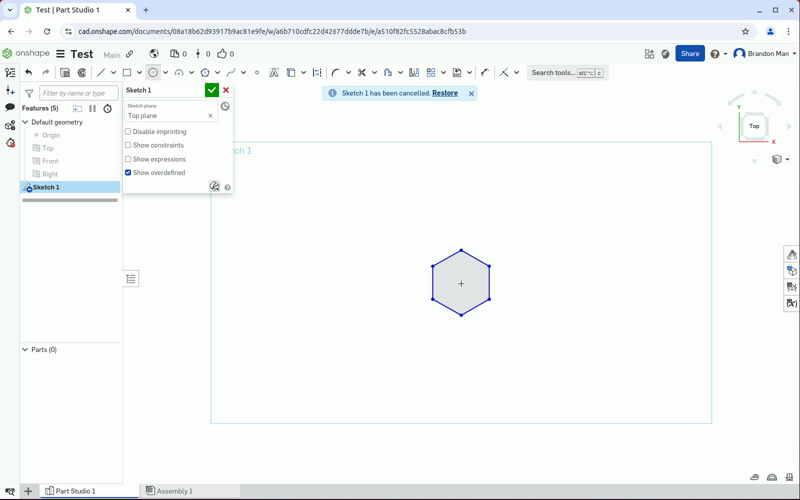
click(461, 283)
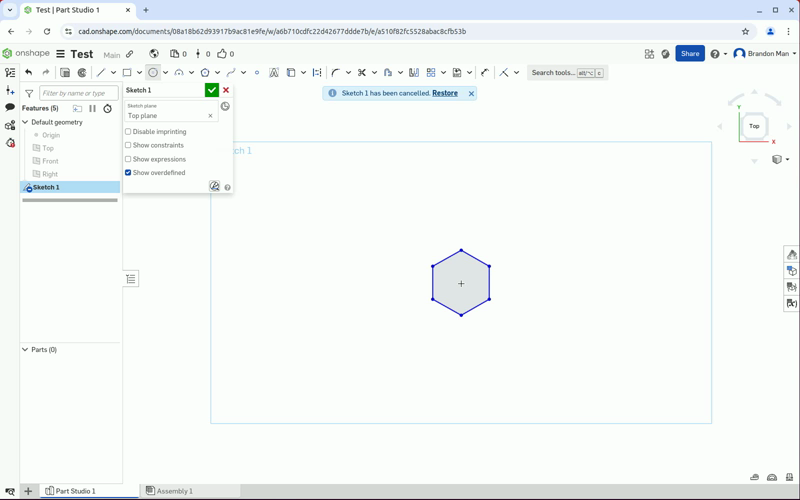
key_up(shift)
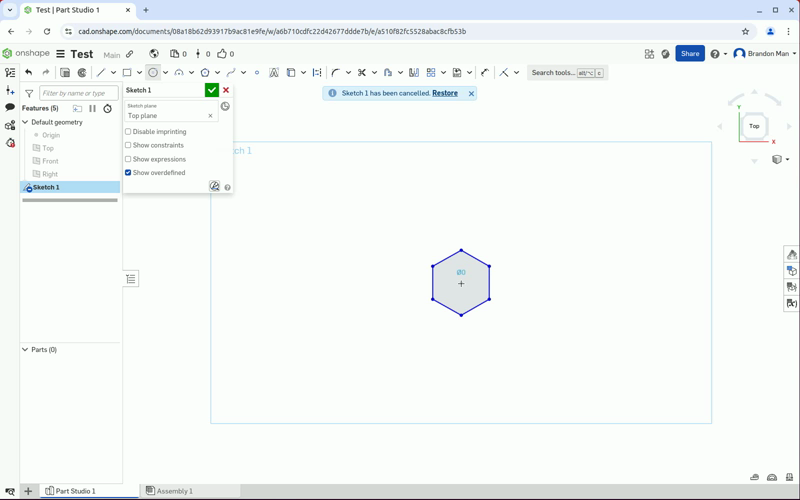
mouse_move(475, 283)
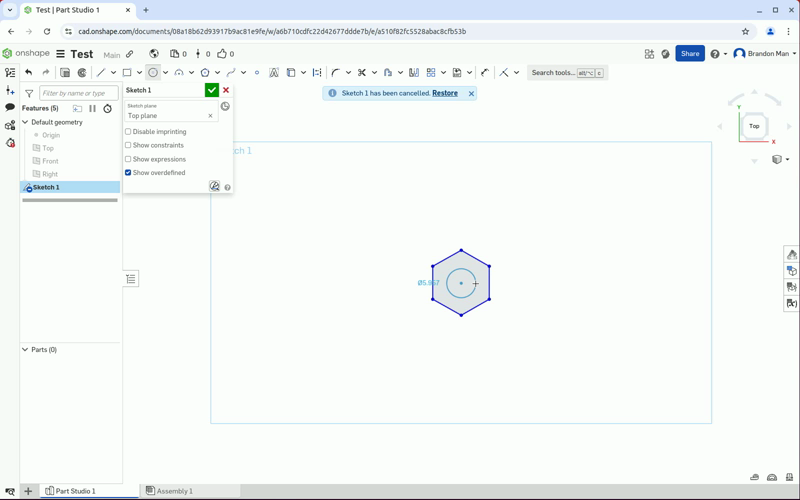
click(475, 283)
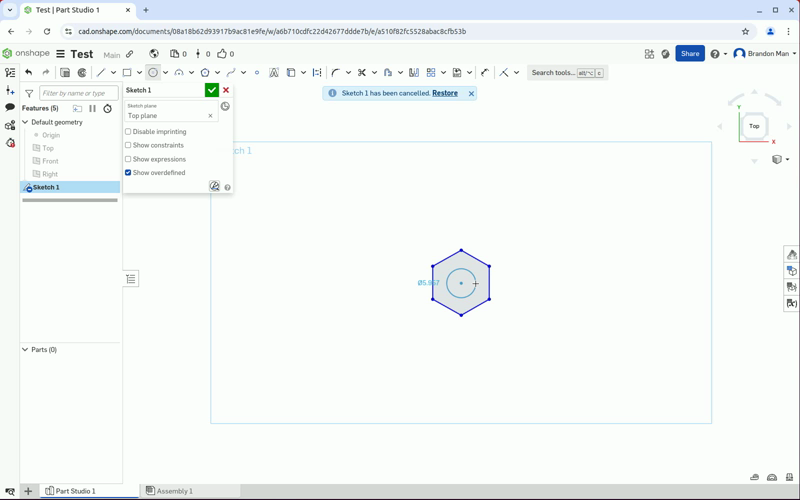
key(esc)
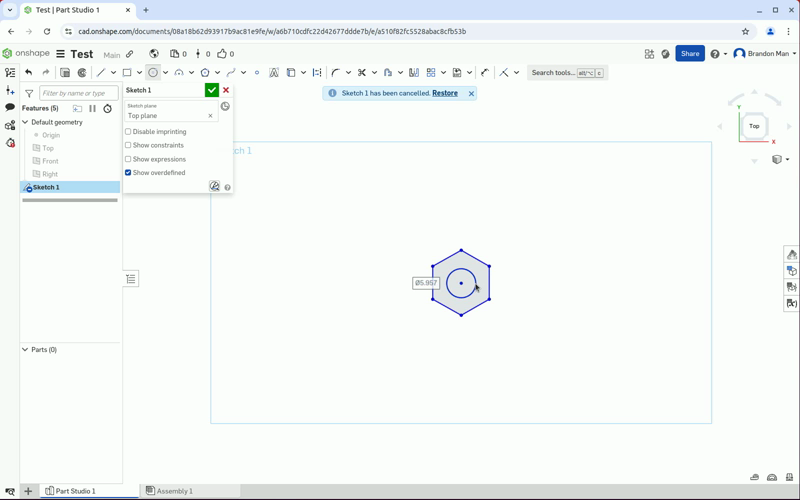
mouse_move(448, 272)
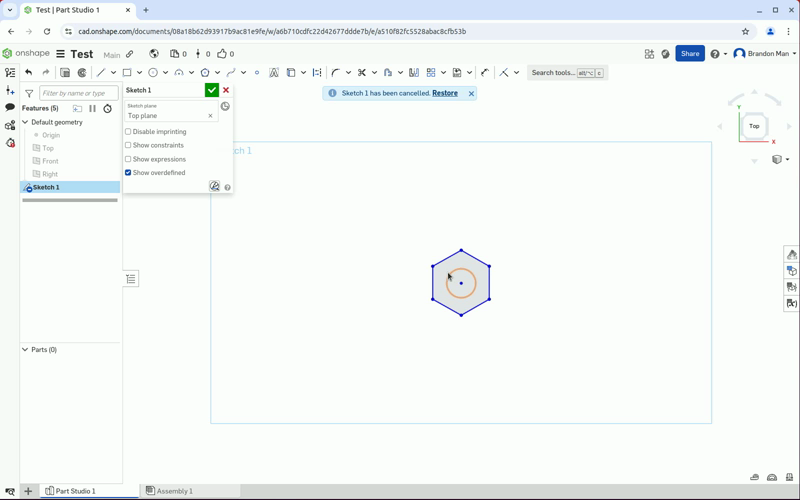
click(448, 272)
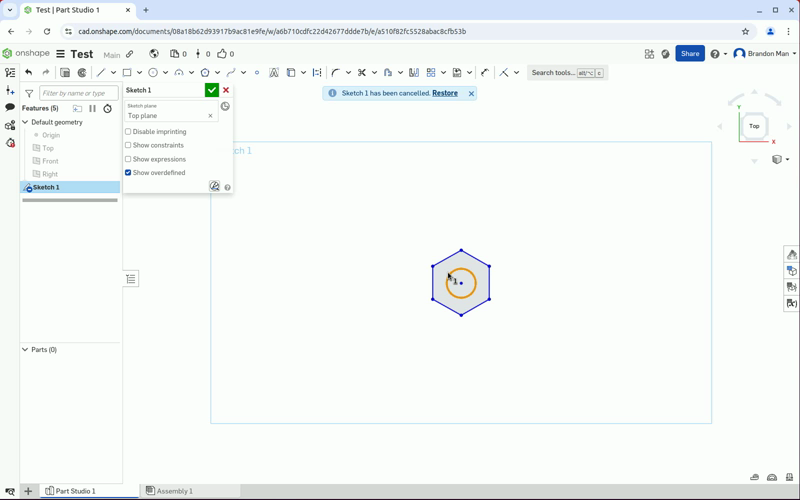
mouse_move(73, 352)
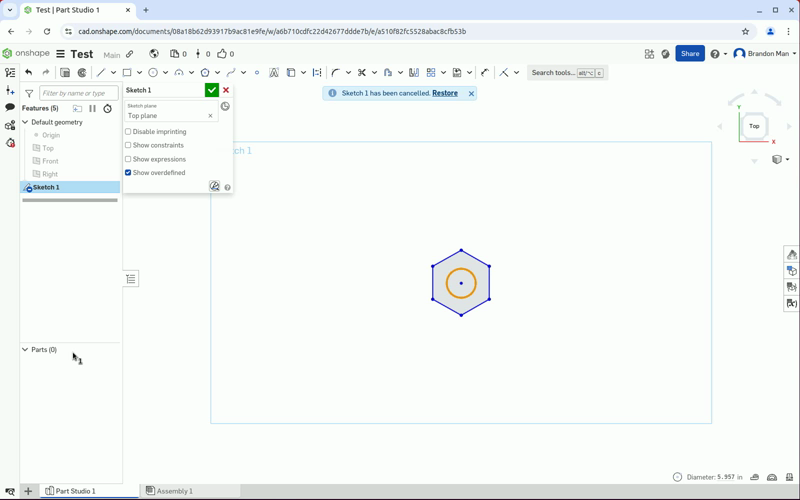
key(shift+y)
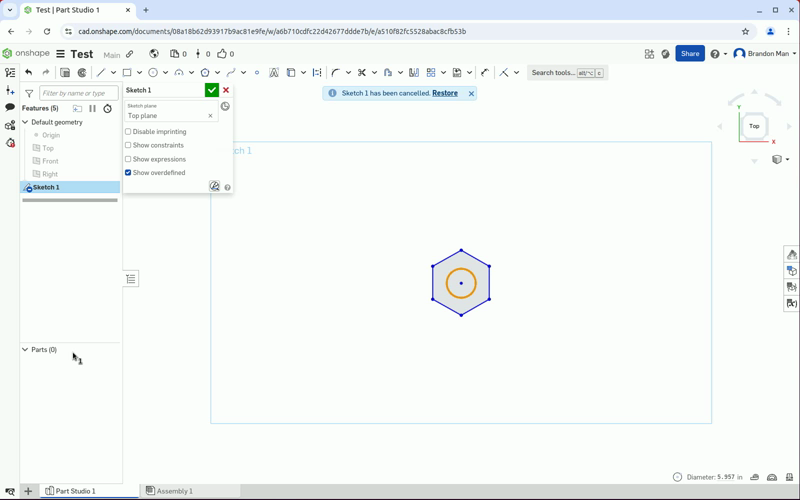
key(shift+e)
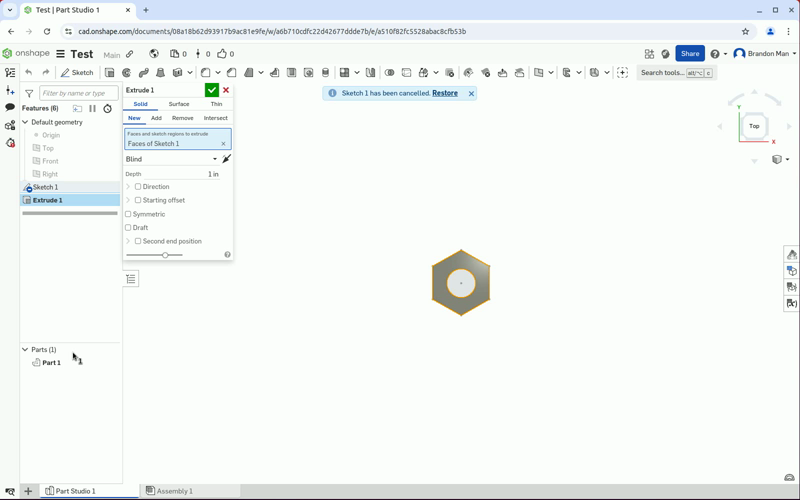
mouse_move(143, 106)
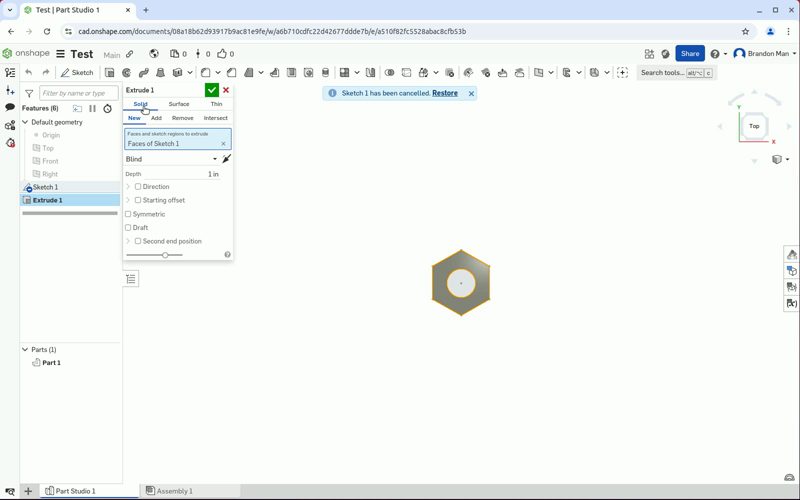
click(143, 106)
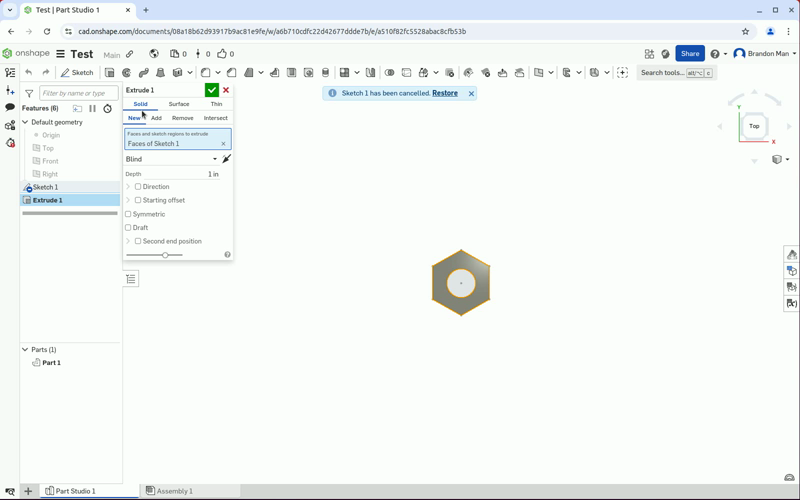
mouse_move(137, 120)
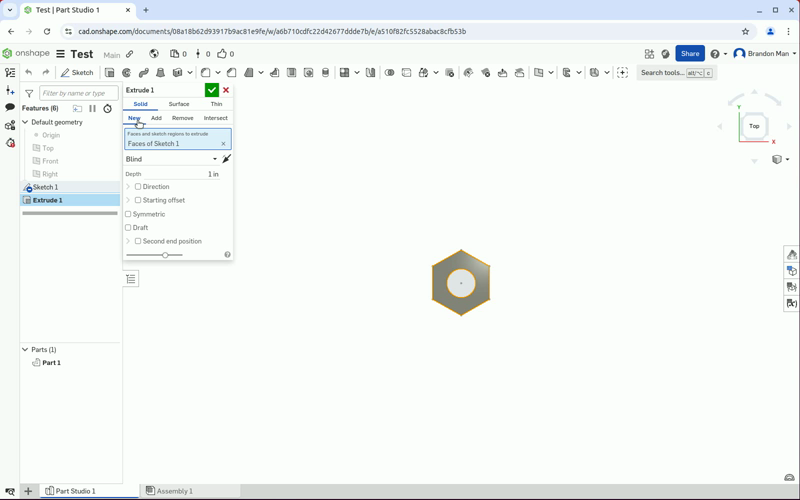
click(137, 120)
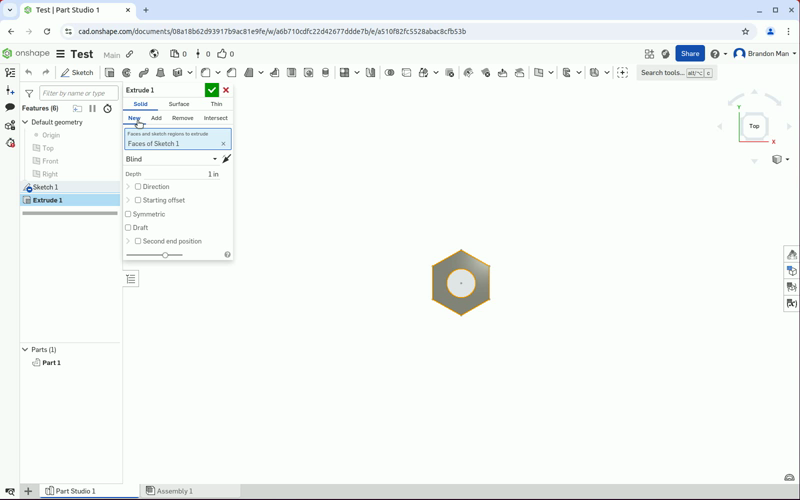
key(tab, 4)
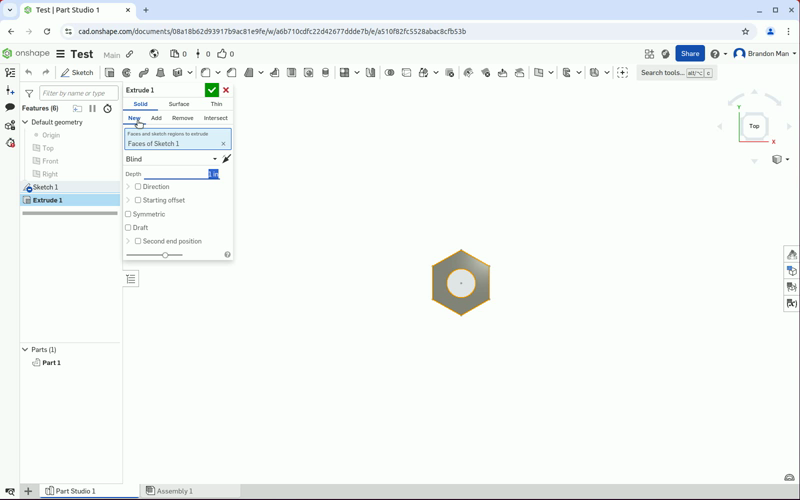
text(11.554)
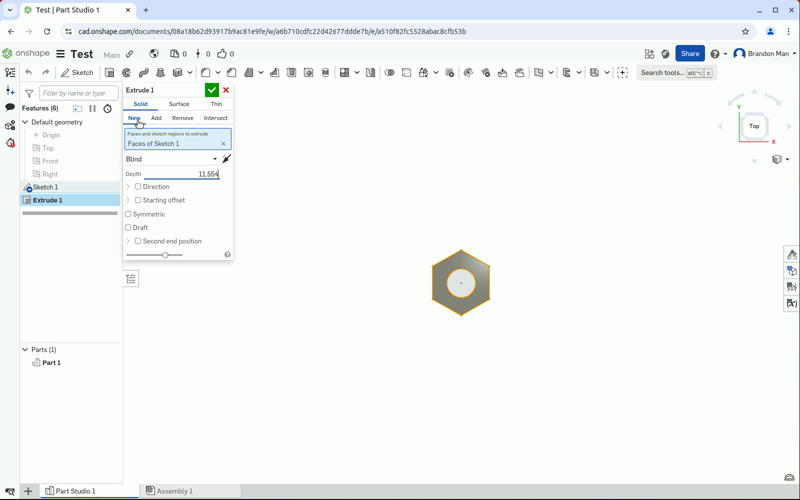
key(enter)
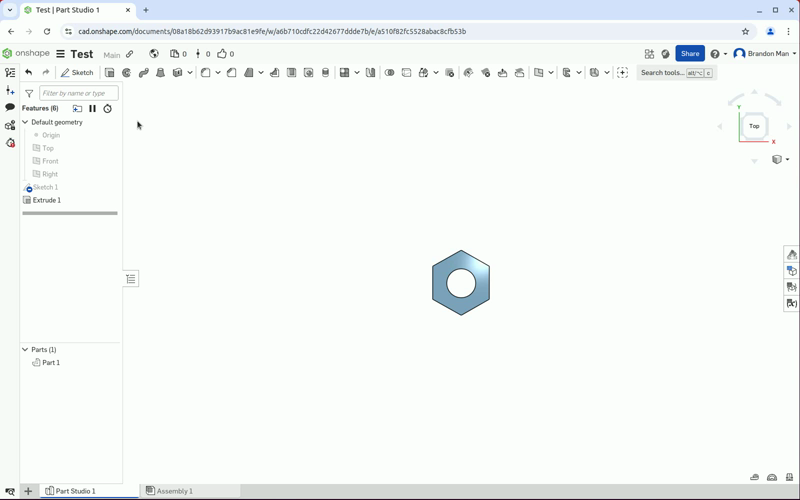
key(shift+h)
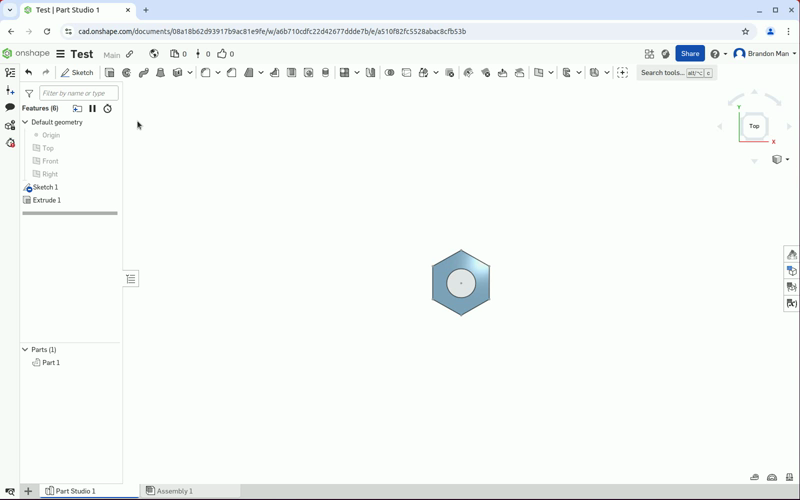
key(shift+h)
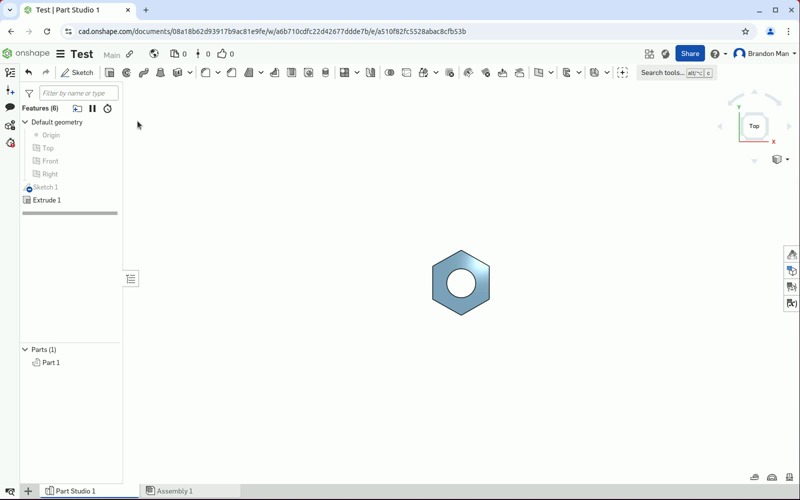
mouse_move(73, 189)
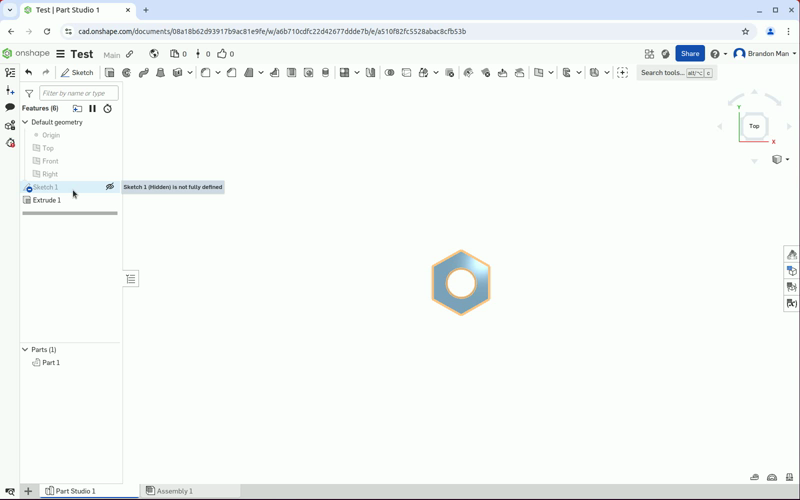
click(73, 189)
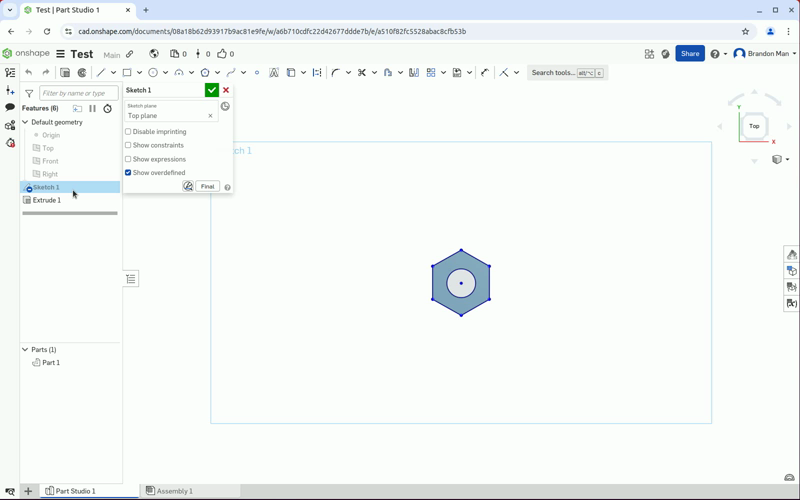
mouse_move(229, 92)
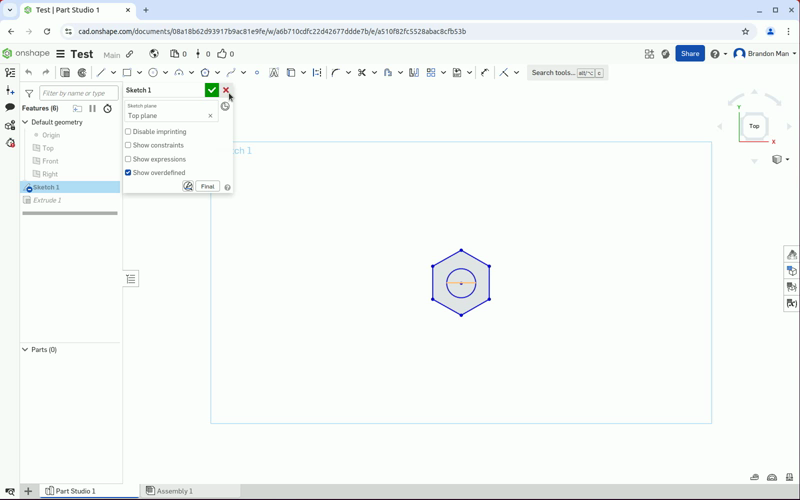
click(229, 92)
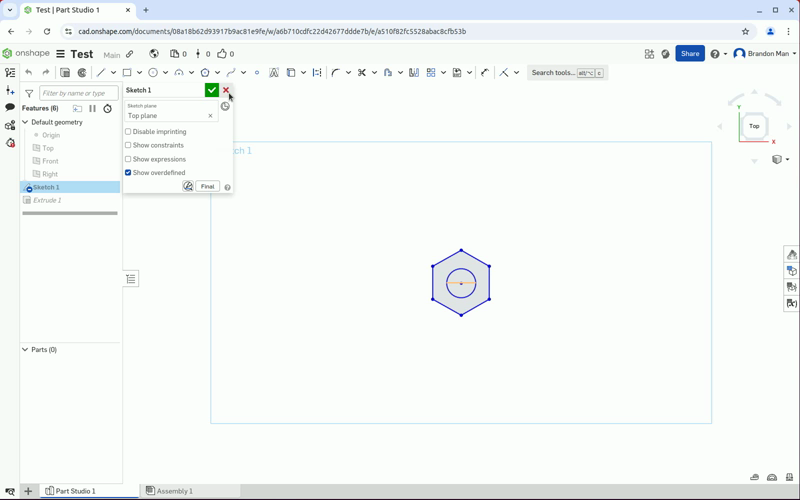
key(shift+s)
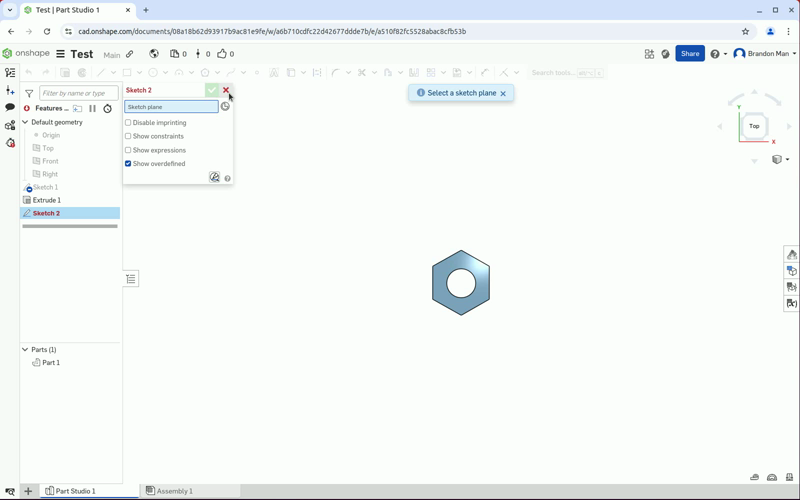
mouse_move(73, 150)
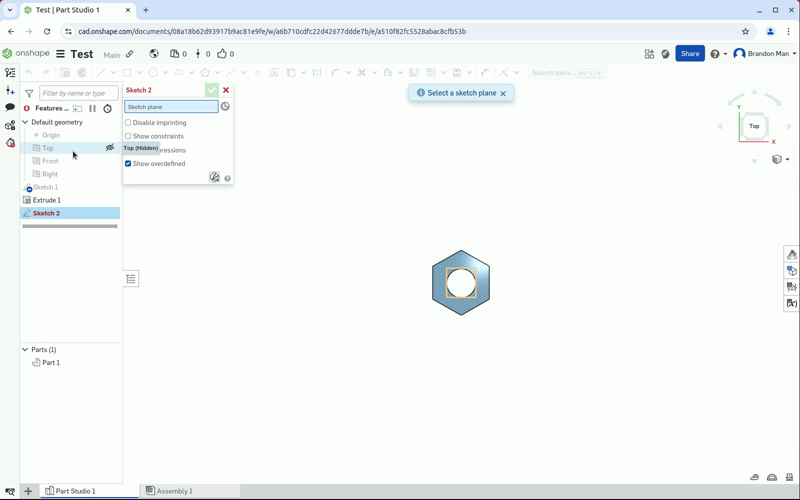
click(73, 150)
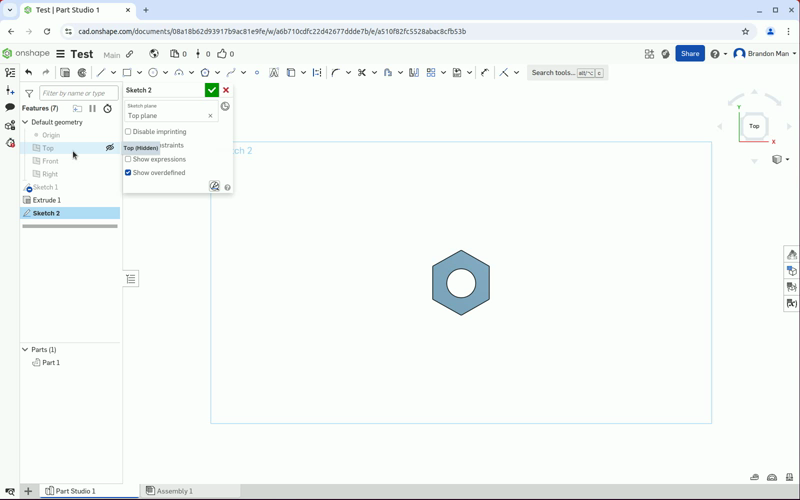
mouse_move(73, 352)
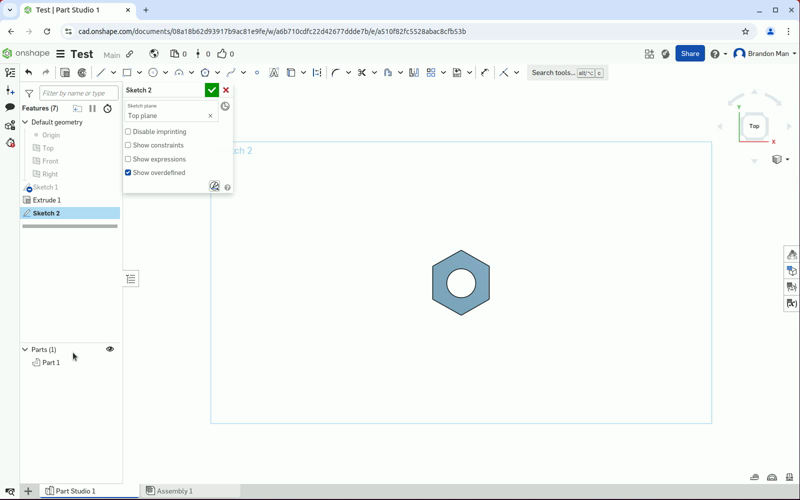
key(y)
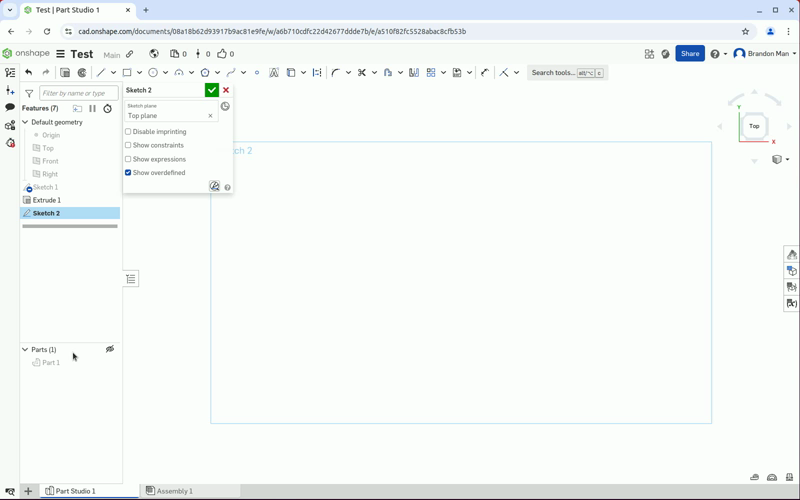
key(c)
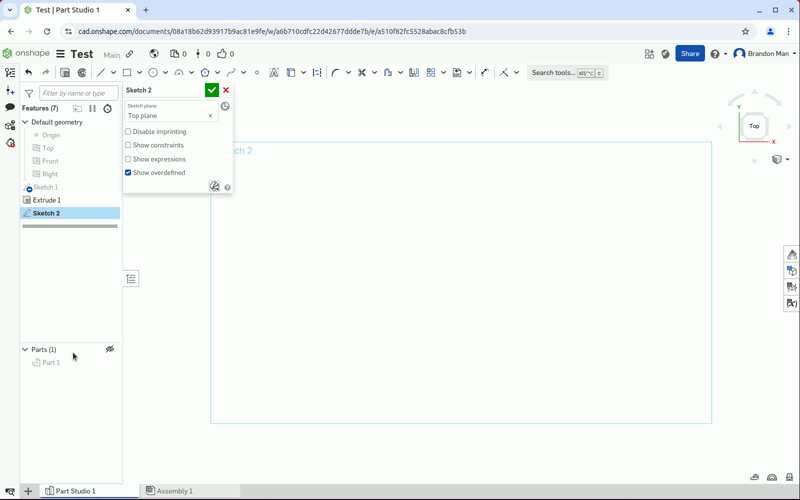
key_down(shift)
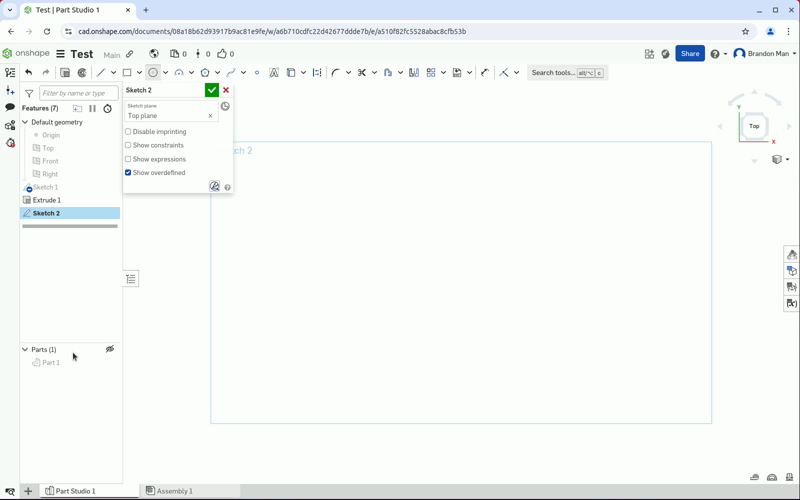
mouse_move(461, 282)
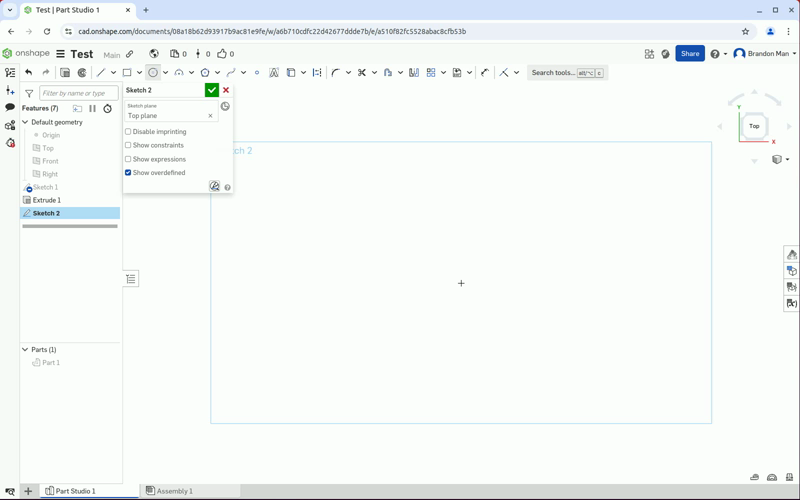
click(461, 282)
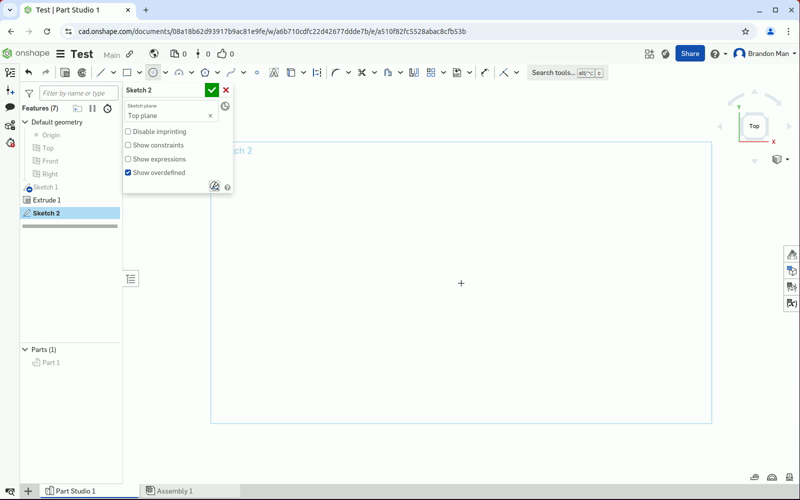
key_up(shift)
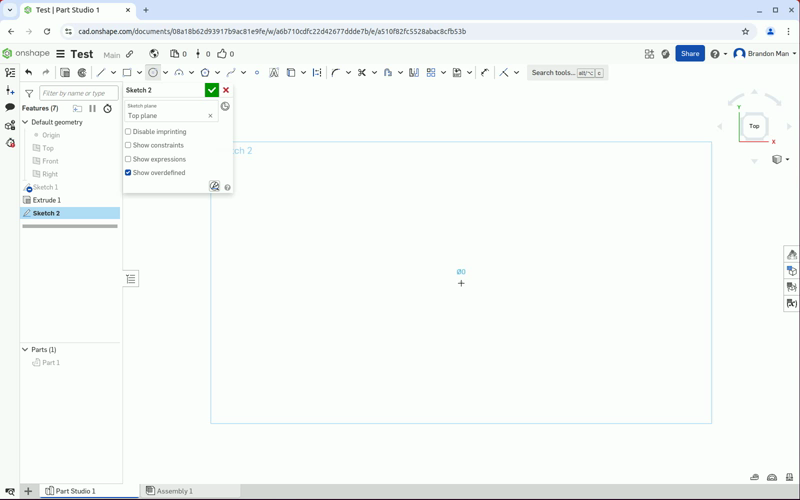
mouse_move(476, 282)
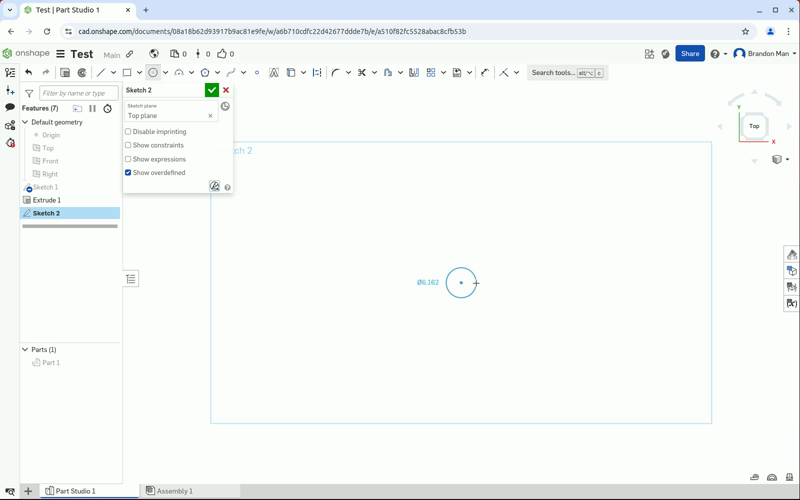
click(476, 282)
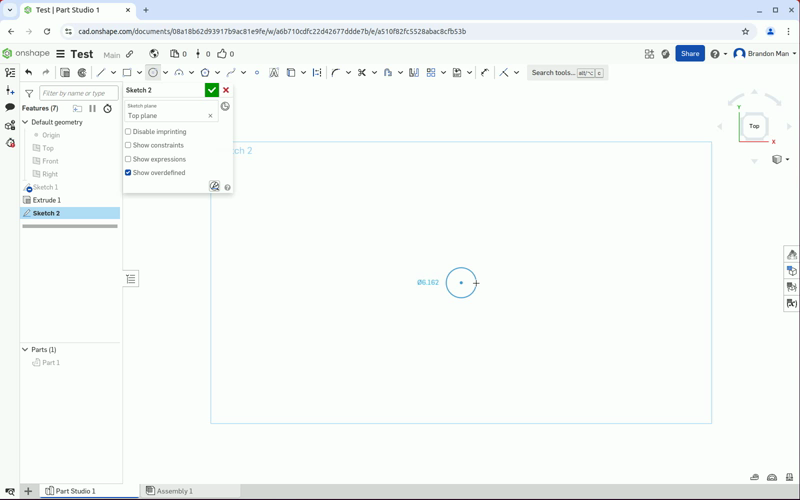
key(esc)
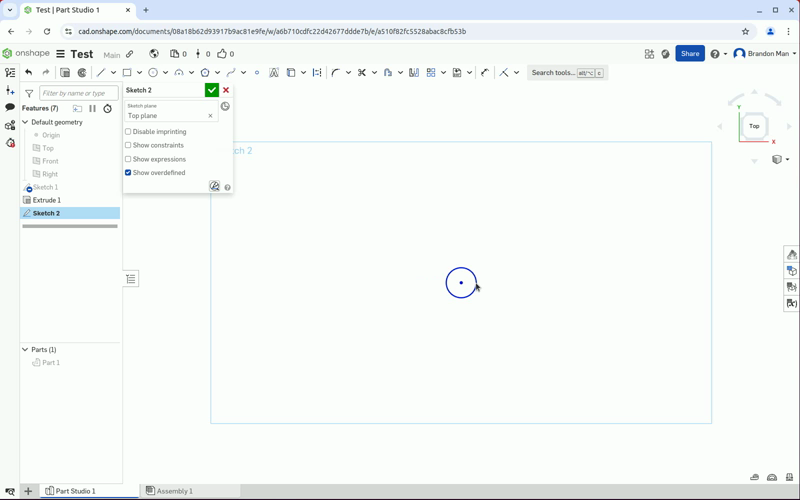
mouse_move(472, 274)
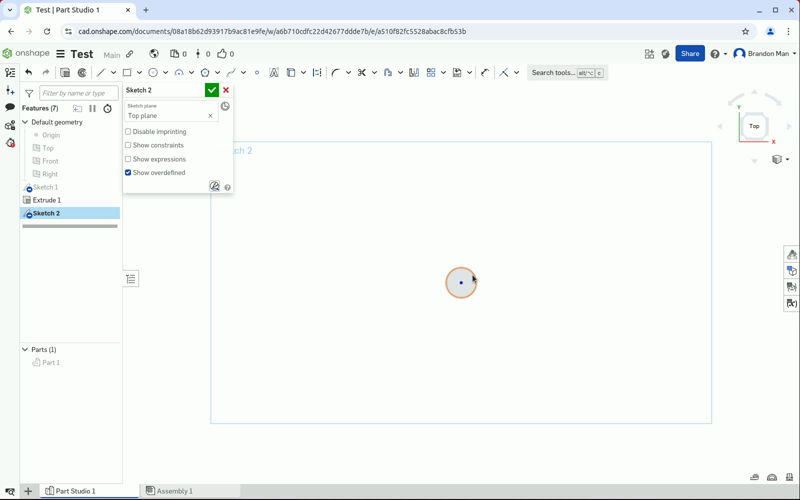
scroll(6)
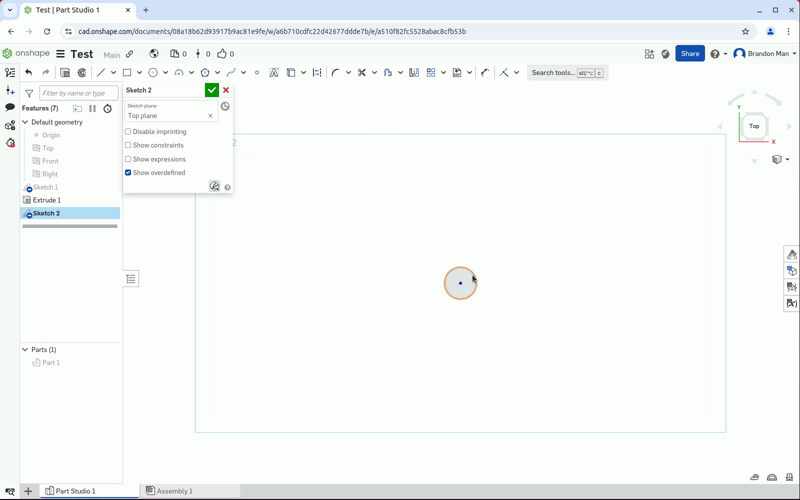
scroll(6)
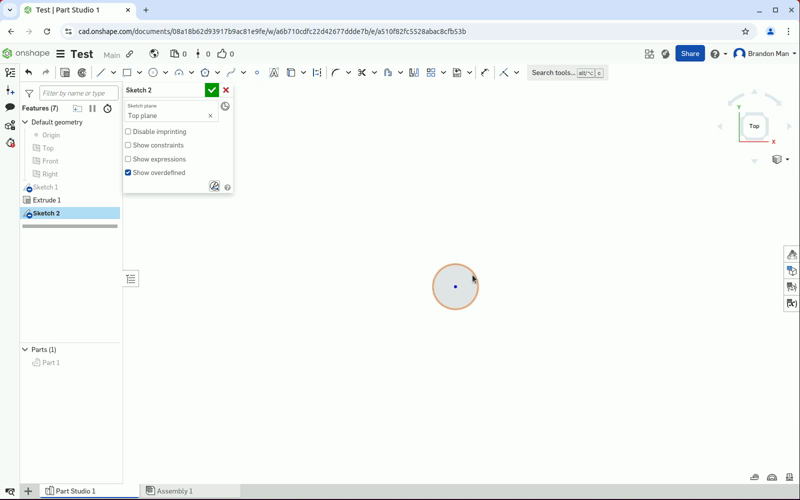
scroll(6)
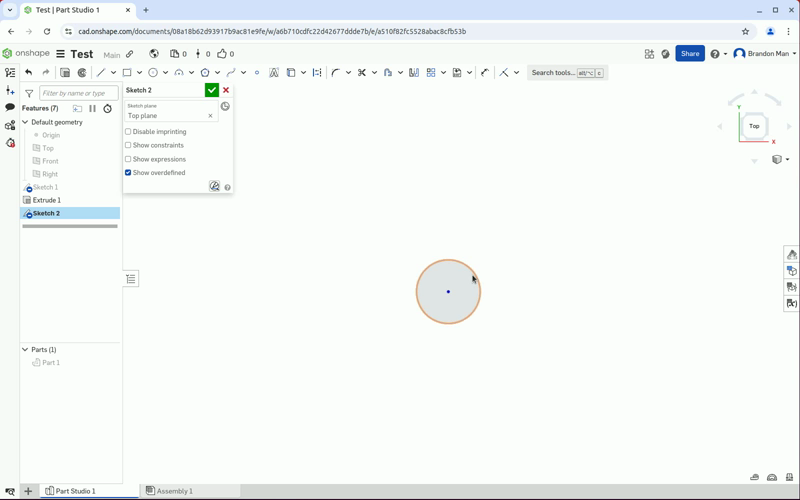
scroll(6)
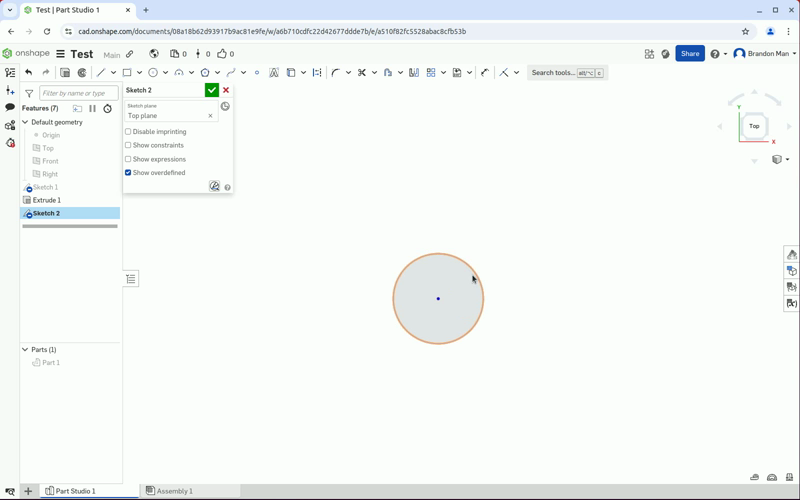
scroll(6)
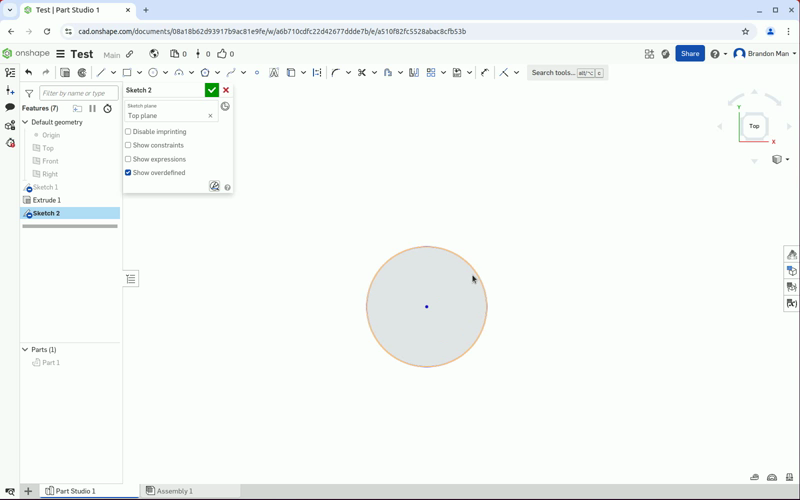
scroll(6)
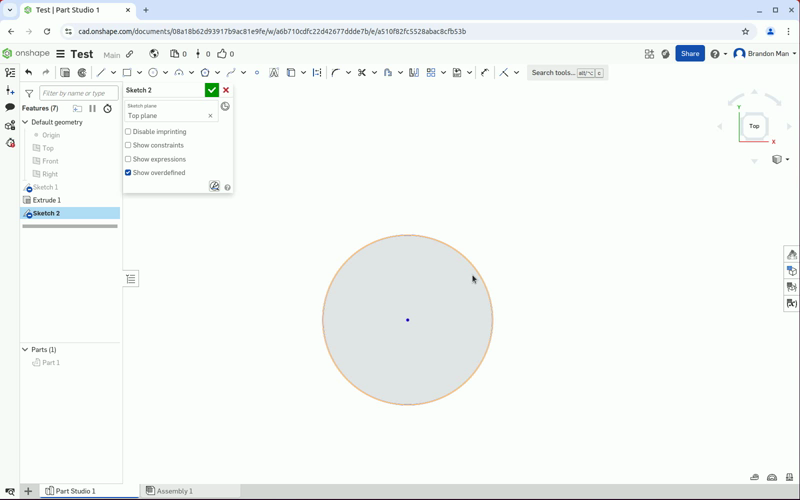
scroll(6)
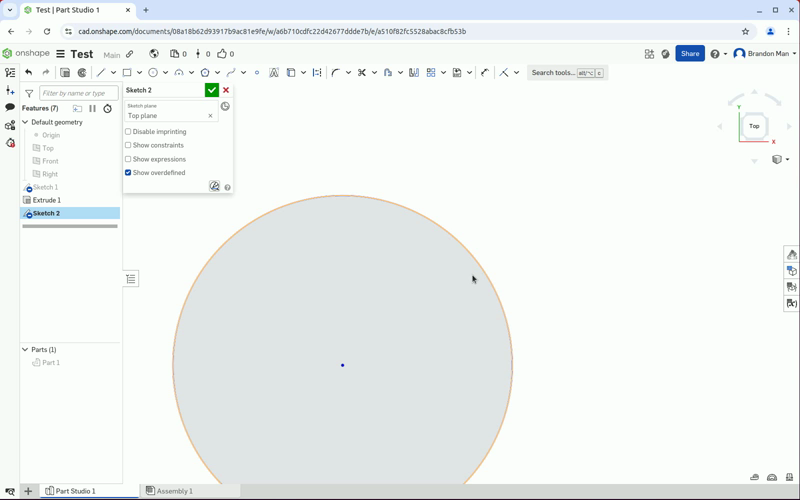
click(472, 274)
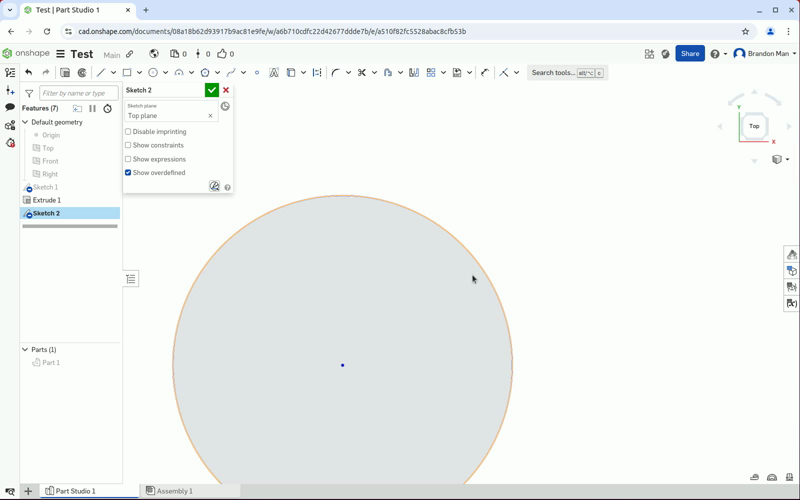
scroll(-6)
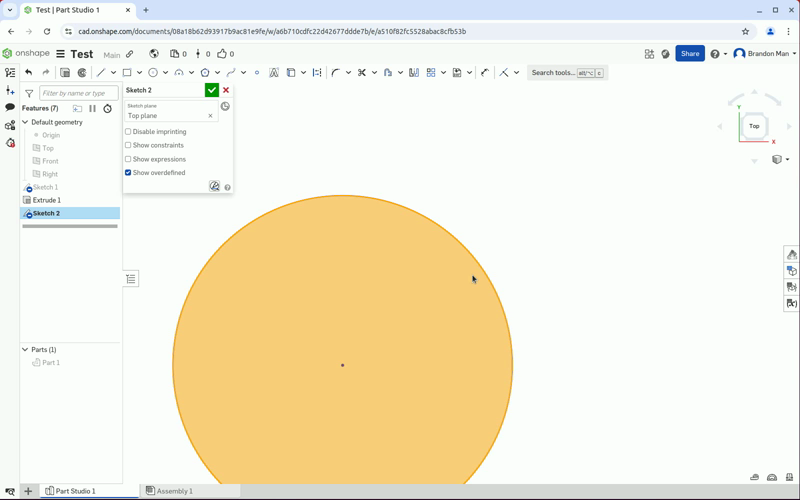
scroll(-6)
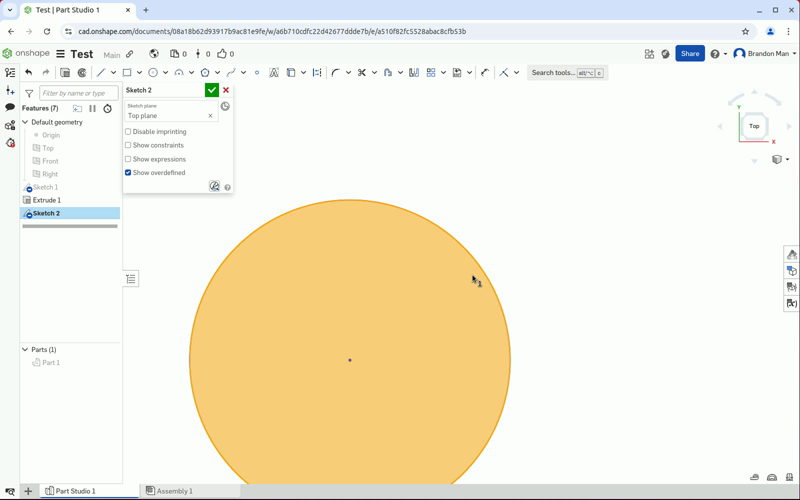
scroll(-6)
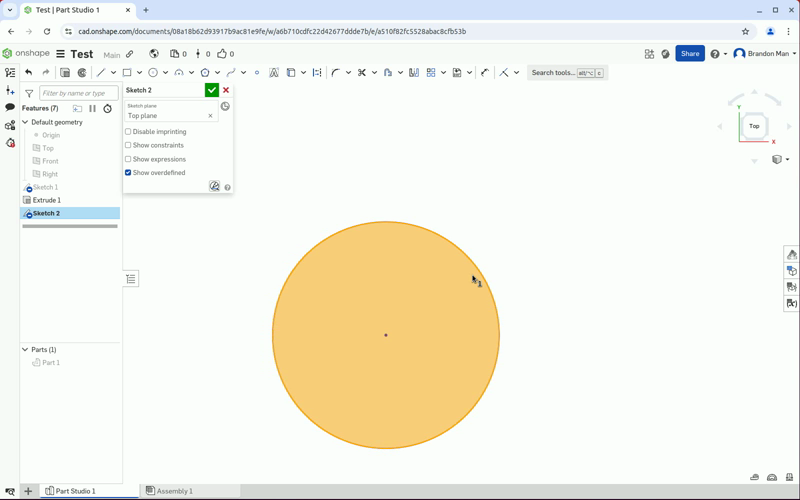
scroll(-6)
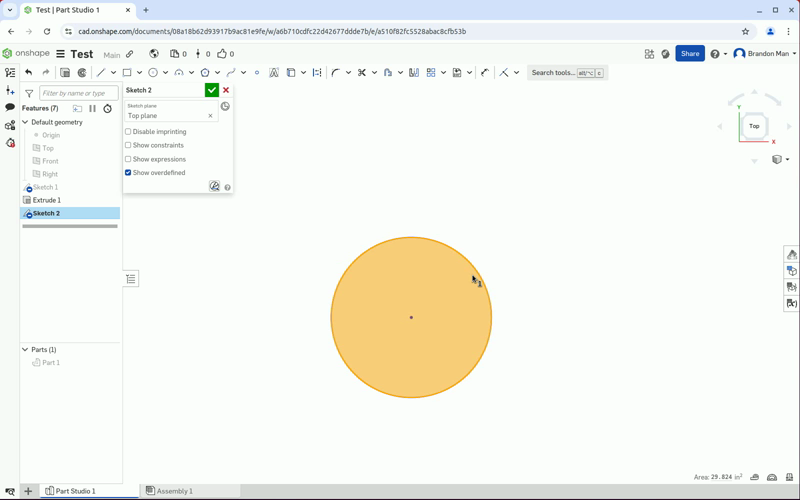
scroll(-6)
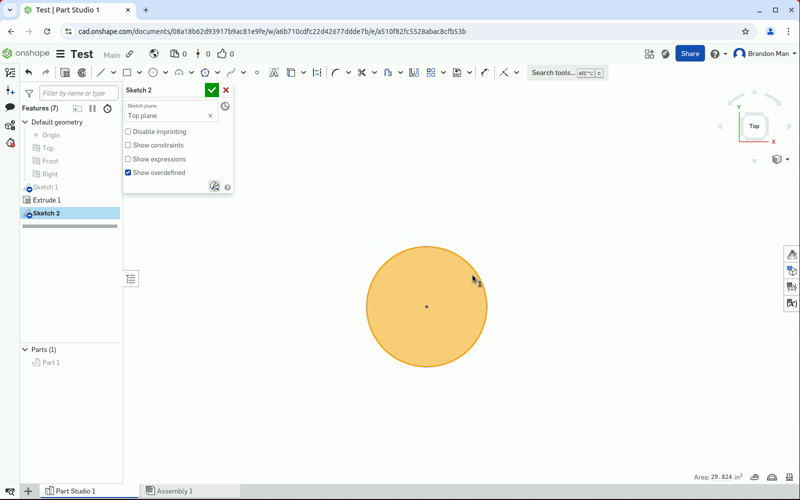
scroll(-6)
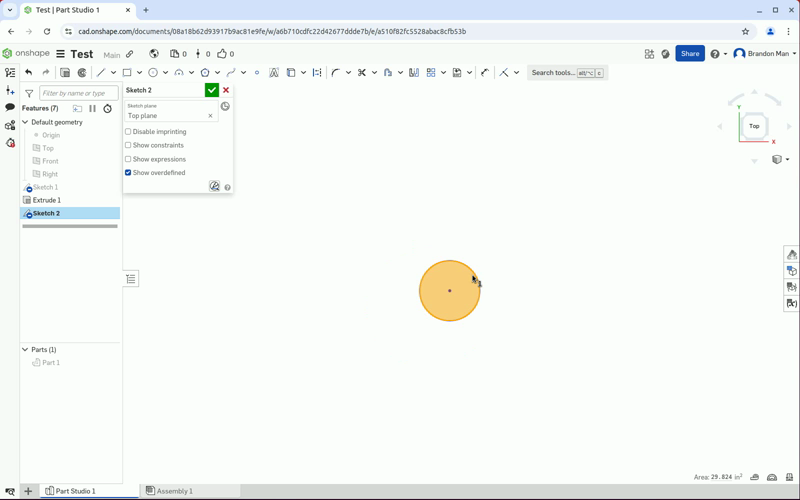
scroll(-6)
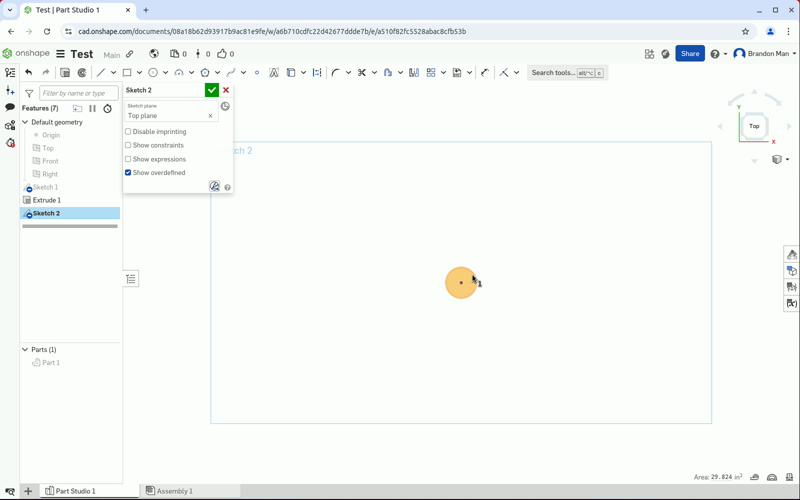
mouse_move(73, 352)
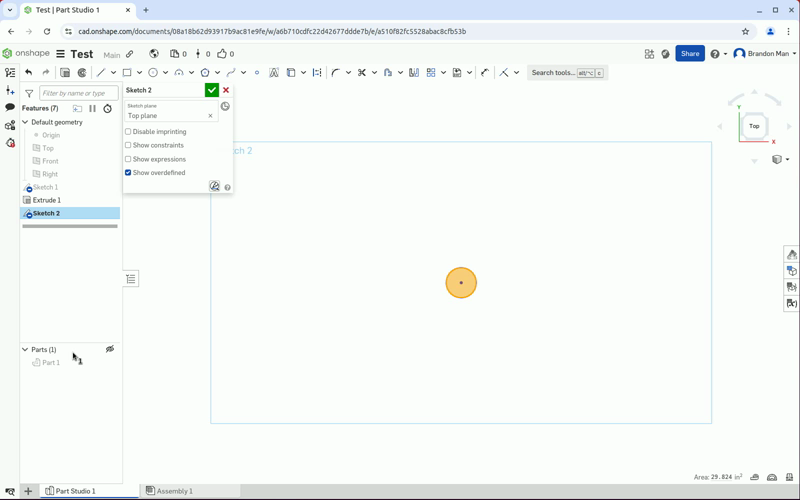
key(shift+y)
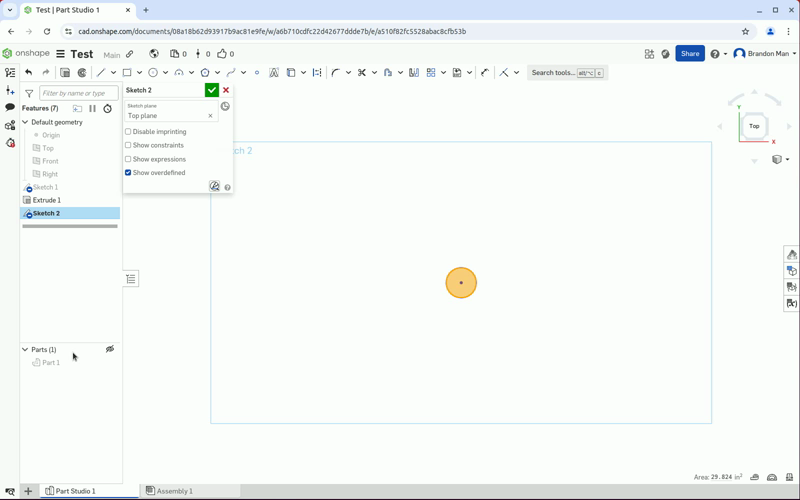
key(shift+e)
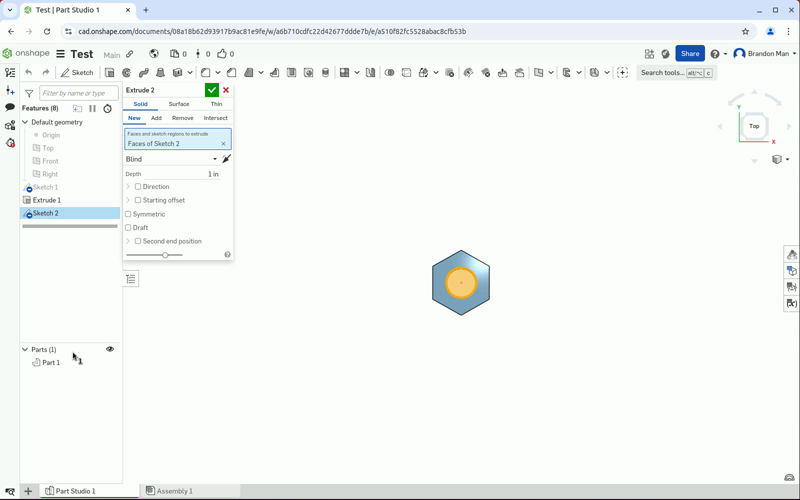
mouse_move(143, 106)
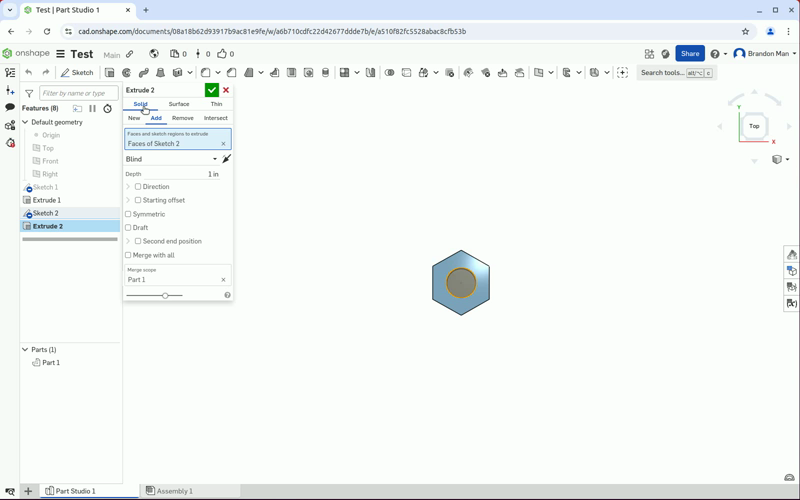
click(143, 106)
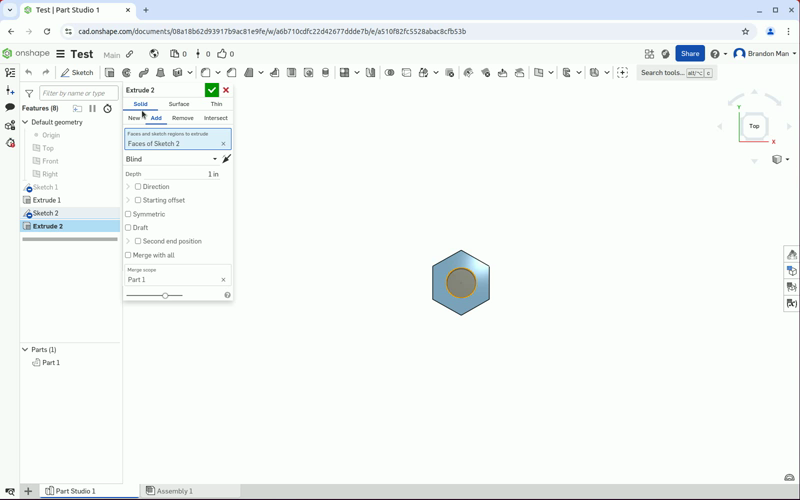
mouse_move(137, 120)
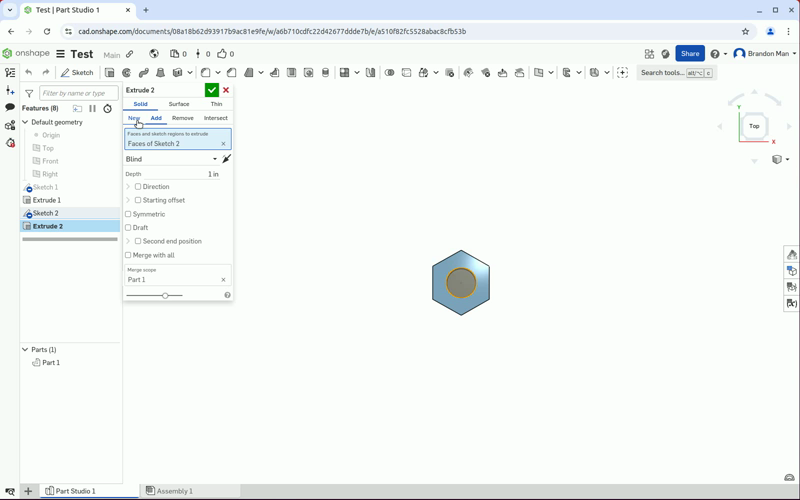
click(137, 120)
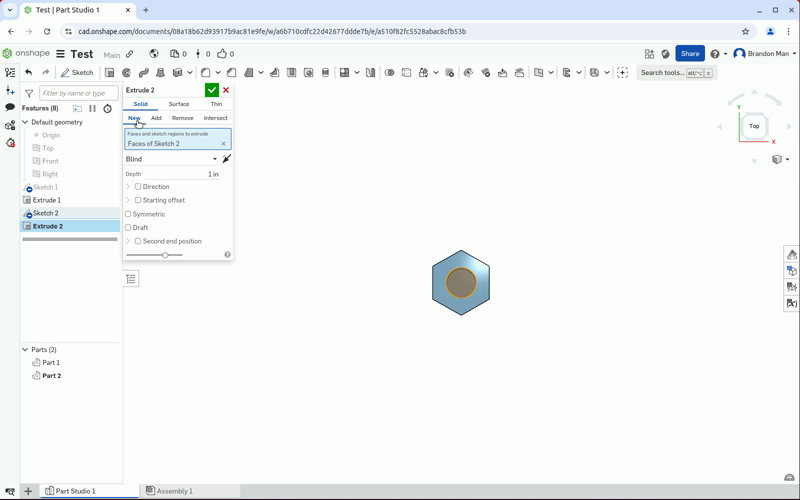
key(tab, 4)
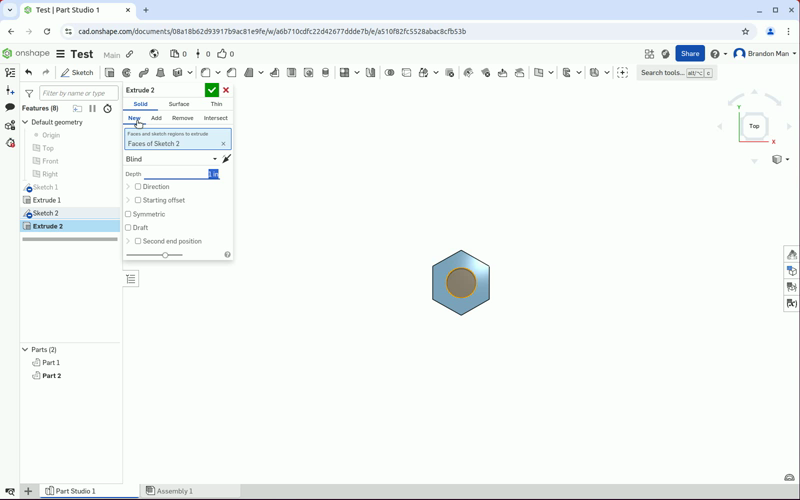
text(23.108)
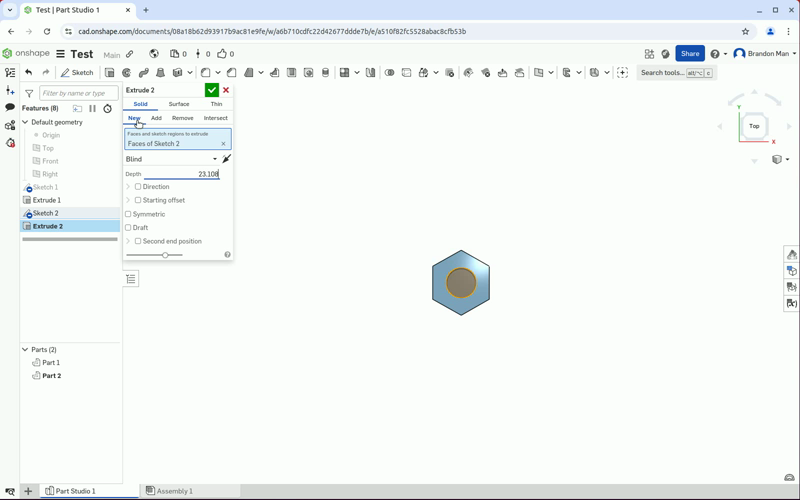
key(tab, 3)
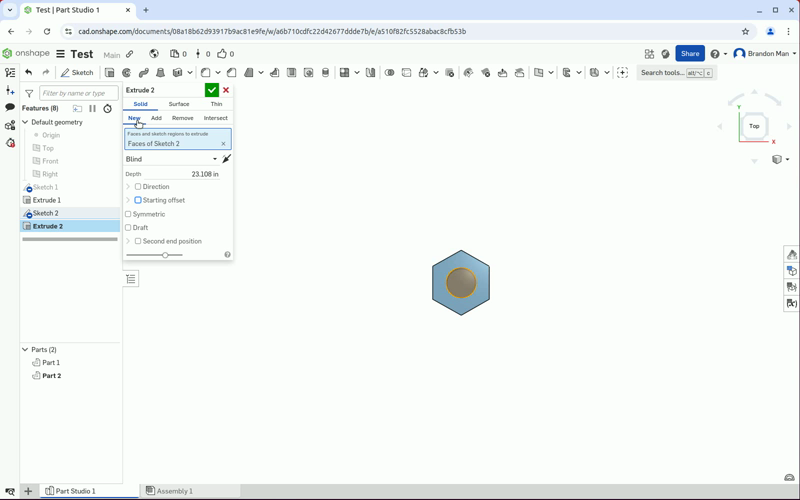
key(tab, 2)
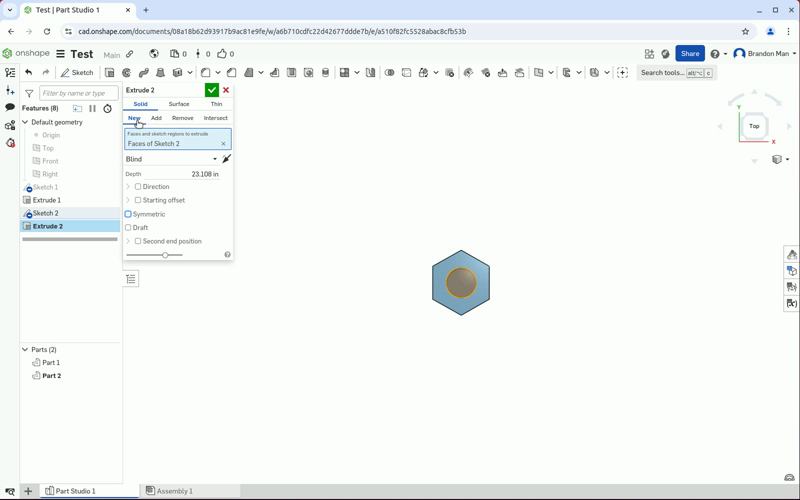
key(space)
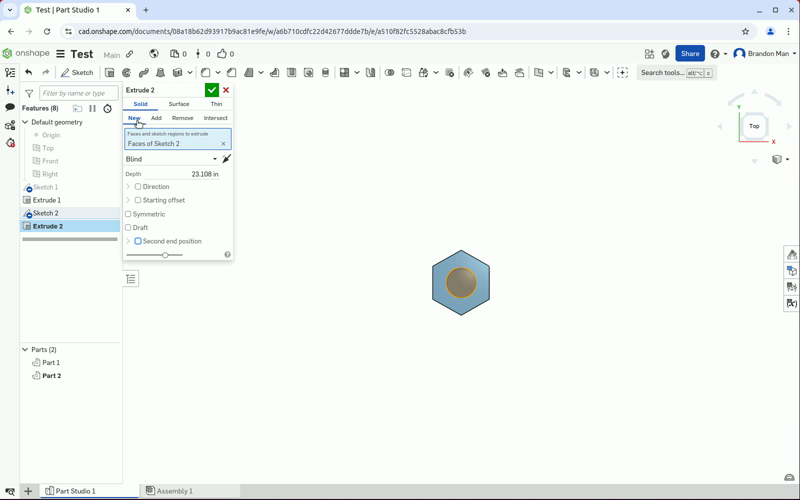
key(tab, 3)
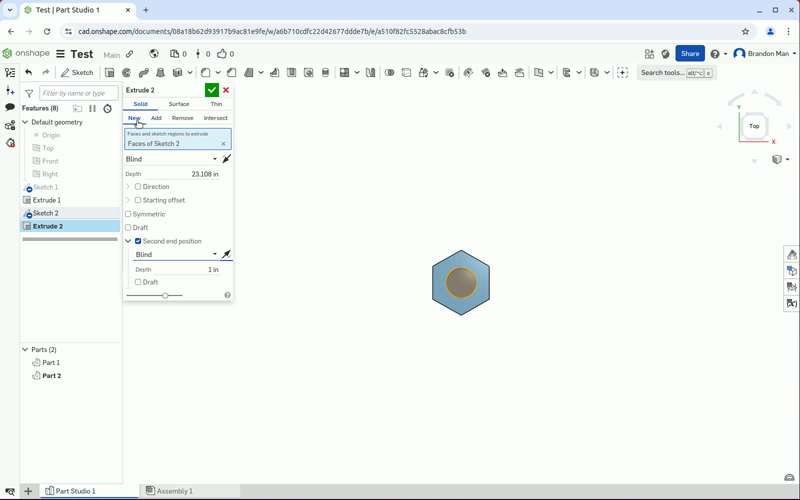
text(8.666)
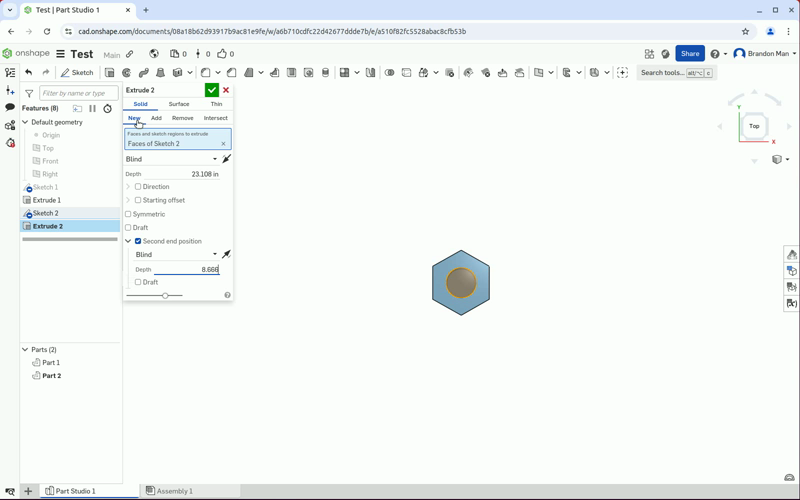
key(enter)
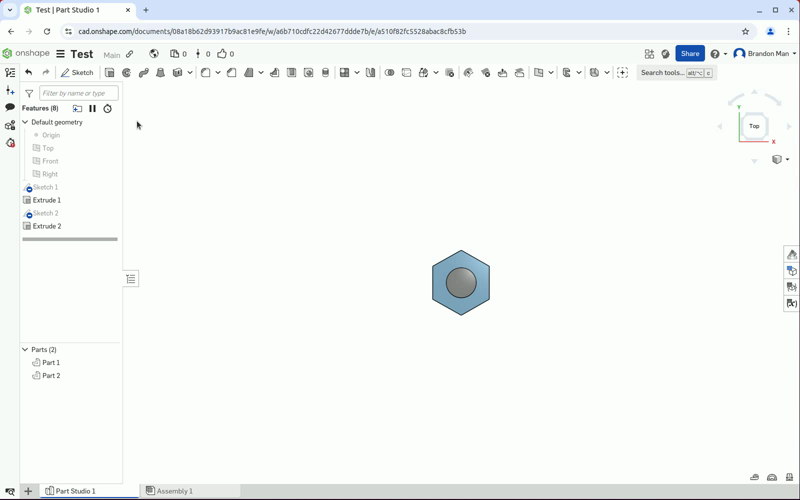
key(shift+h)
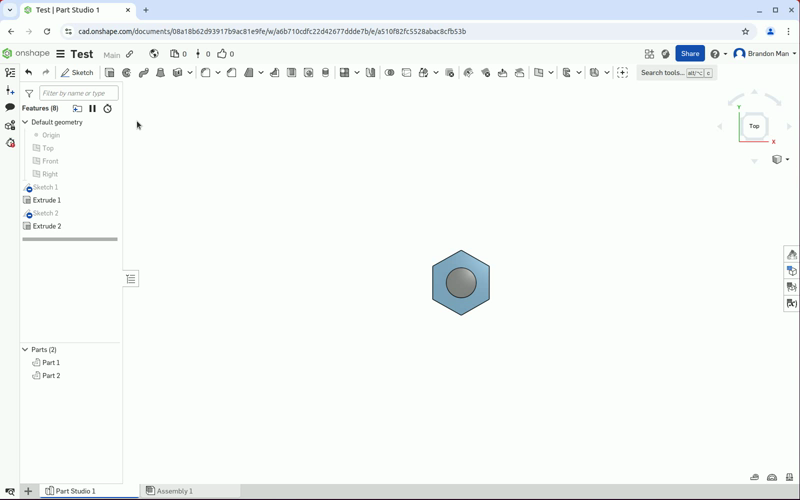
key(shift+h)
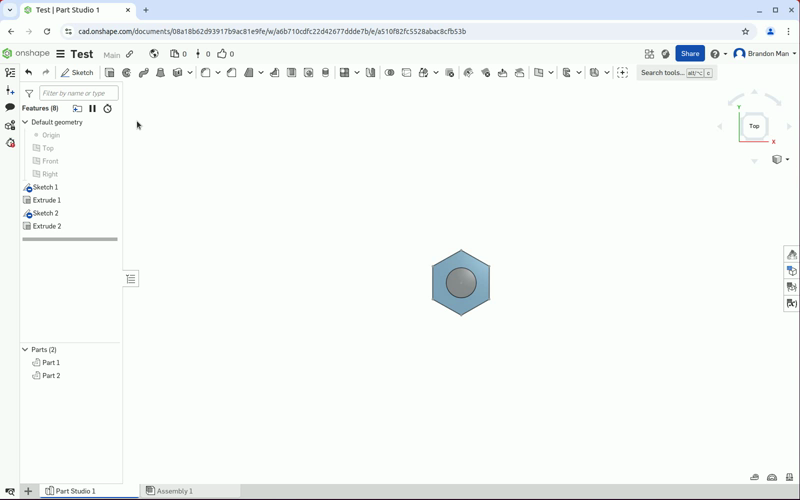
key(shift+7)
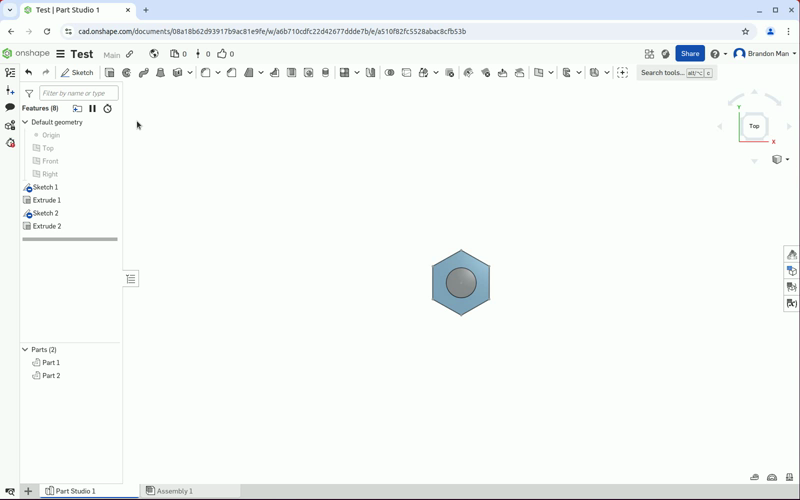
key(up, 3)
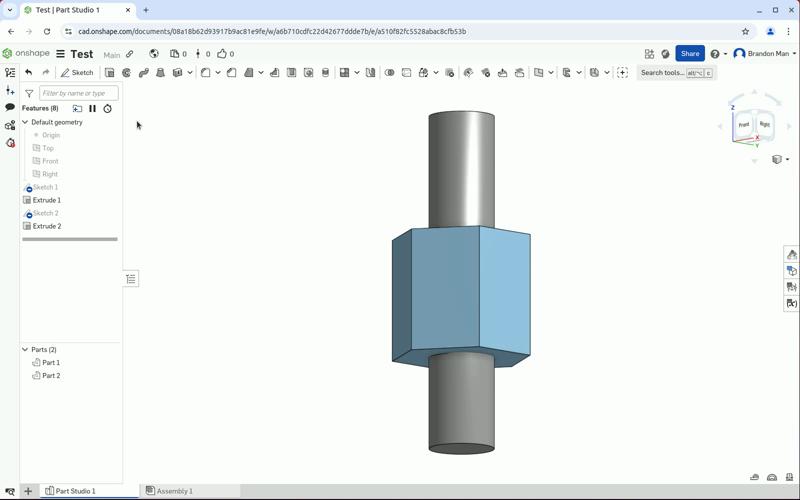
key(left, 3)
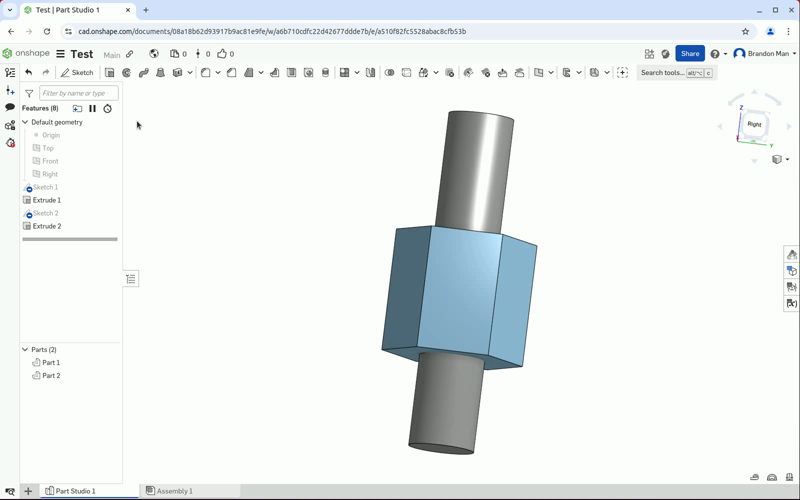
key(right, 3)
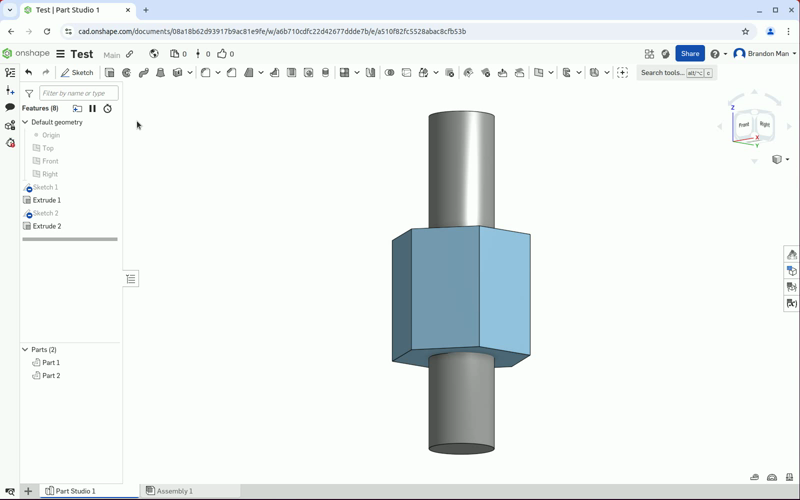
key(down, 3)
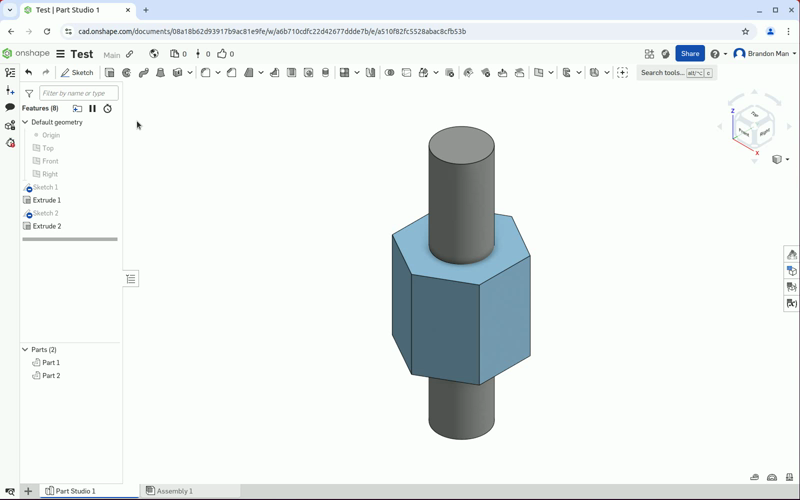
mouse_move(73, 189)
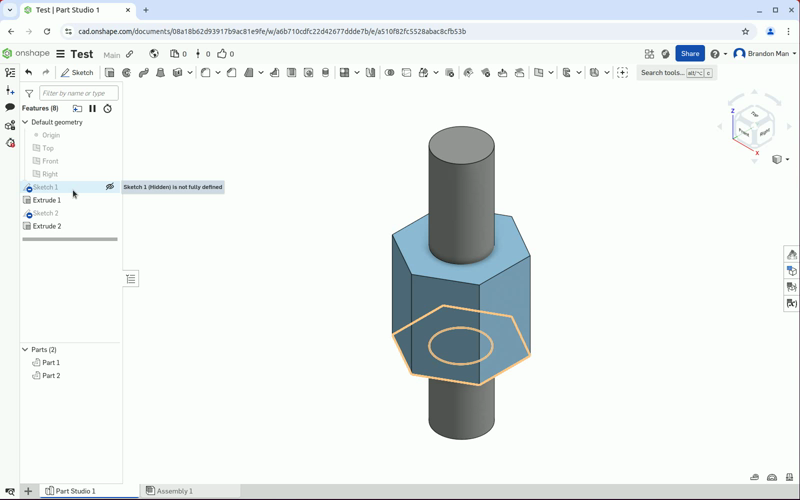
click(73, 189)